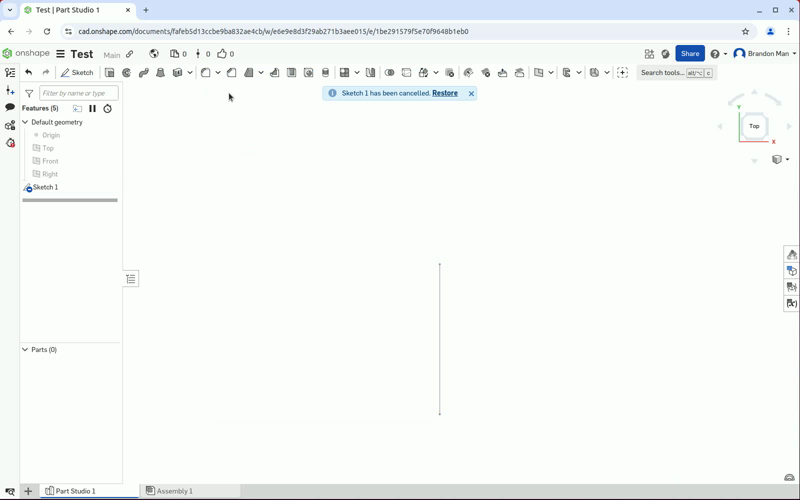
key(shift+h)
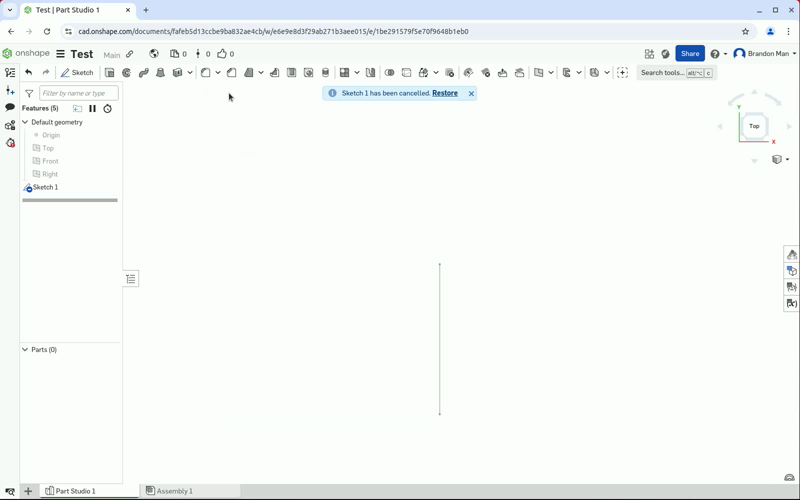
key(shift+s)
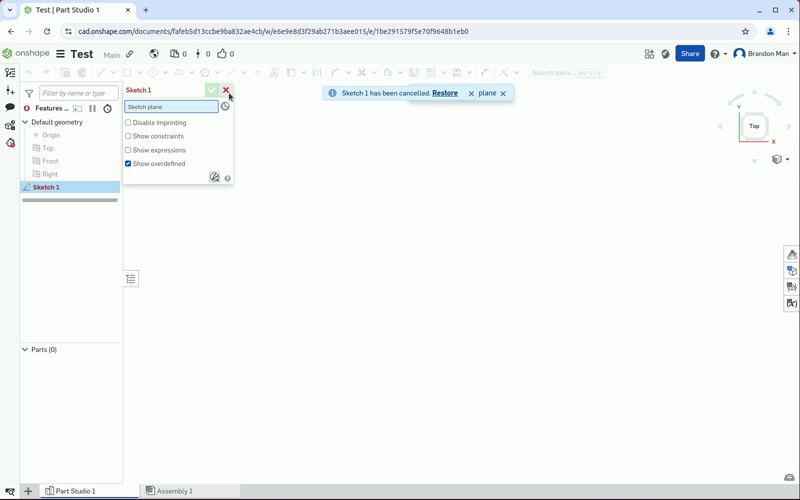
mouse_move(73, 150)
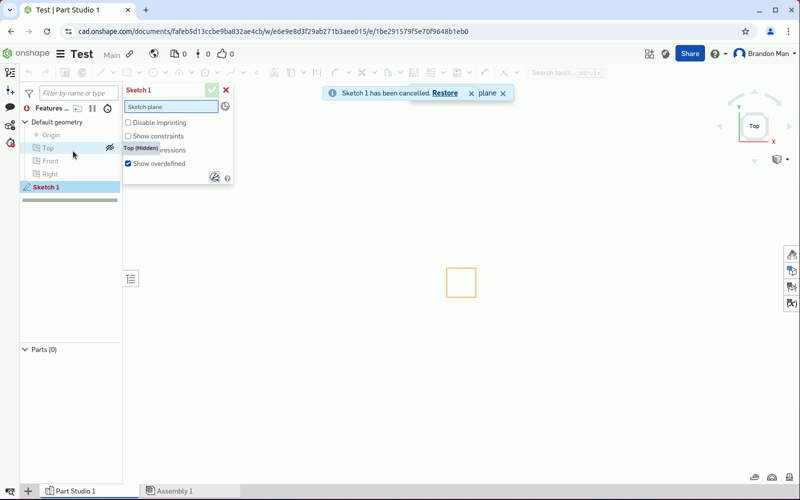
click(73, 150)
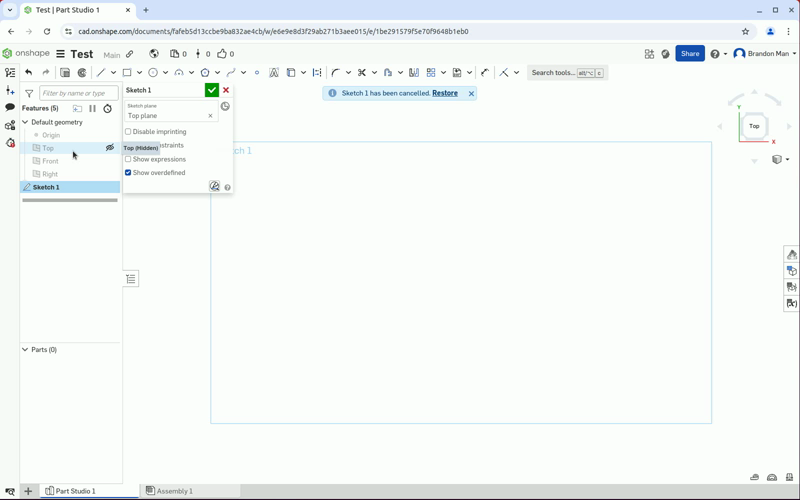
mouse_move(73, 352)
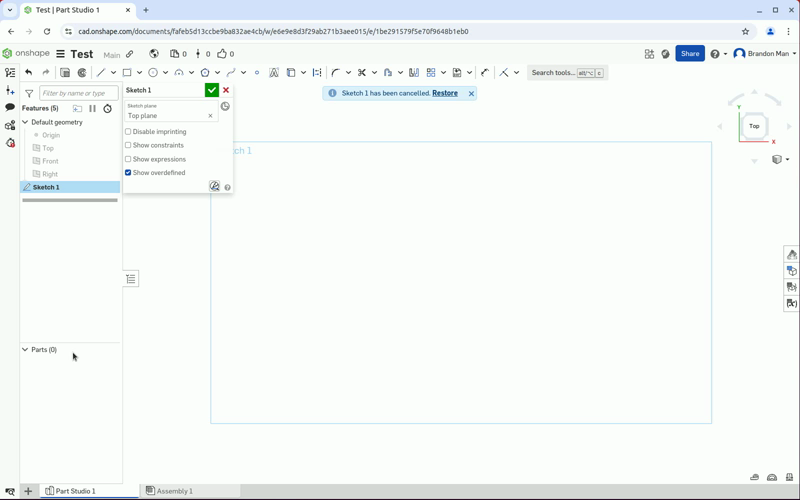
key(y)
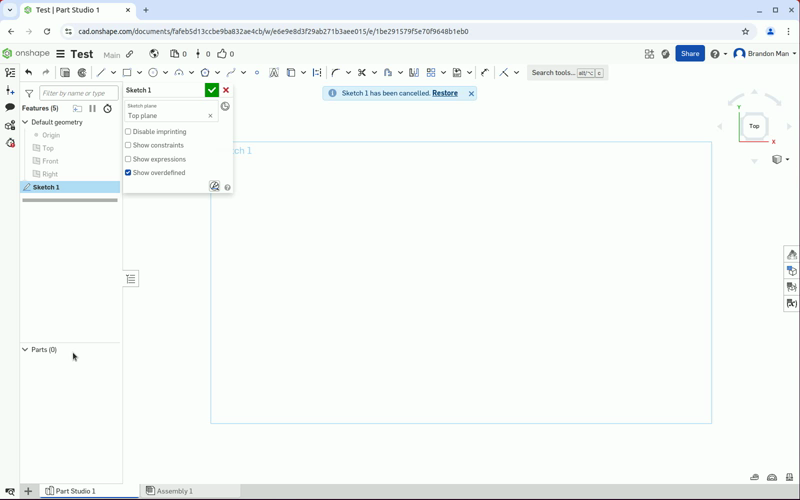
key(l)
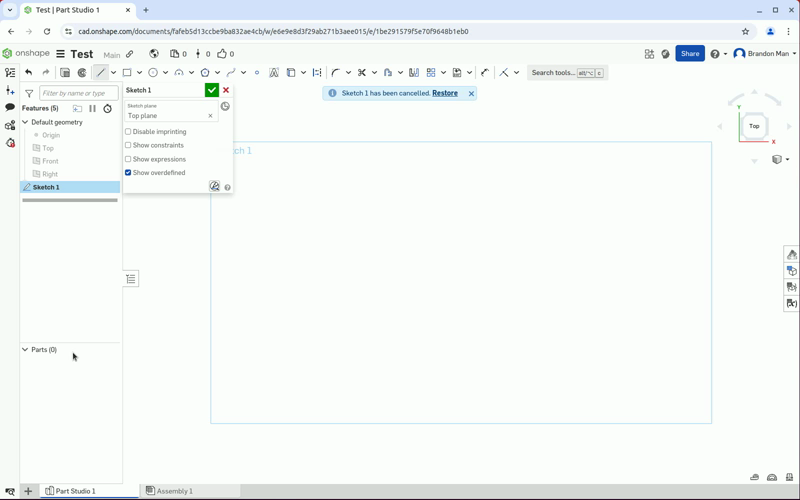
key_down(shift)
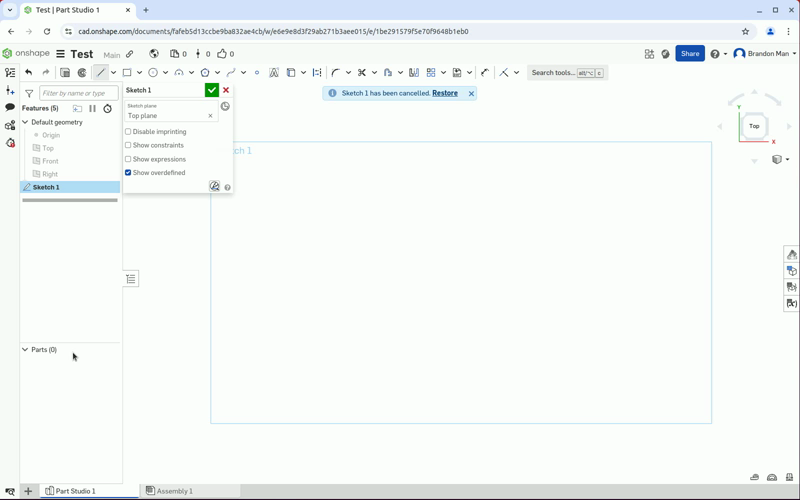
mouse_move(348, 395)
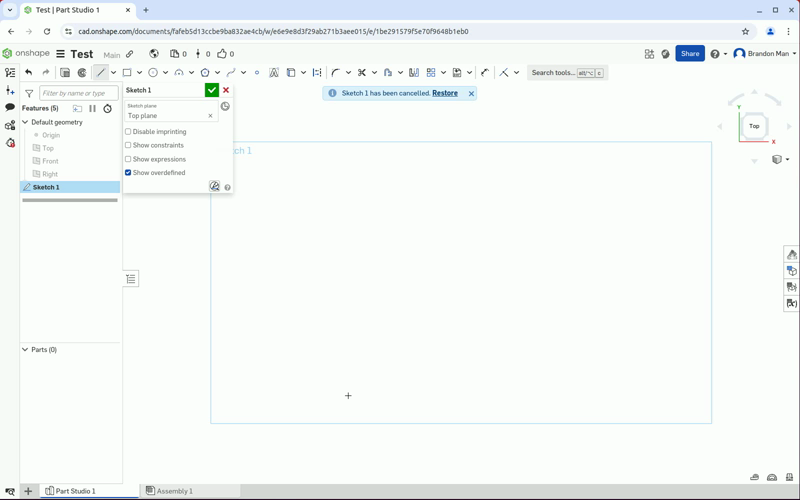
click(348, 395)
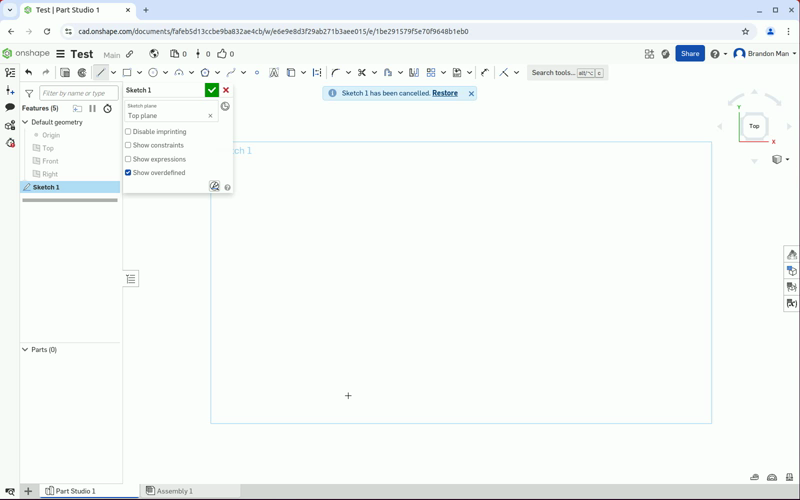
key_up(shift)
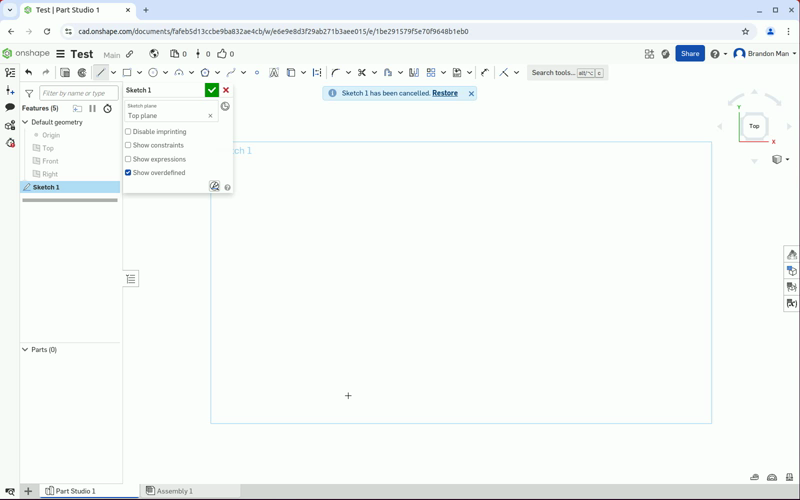
key_down(shift)
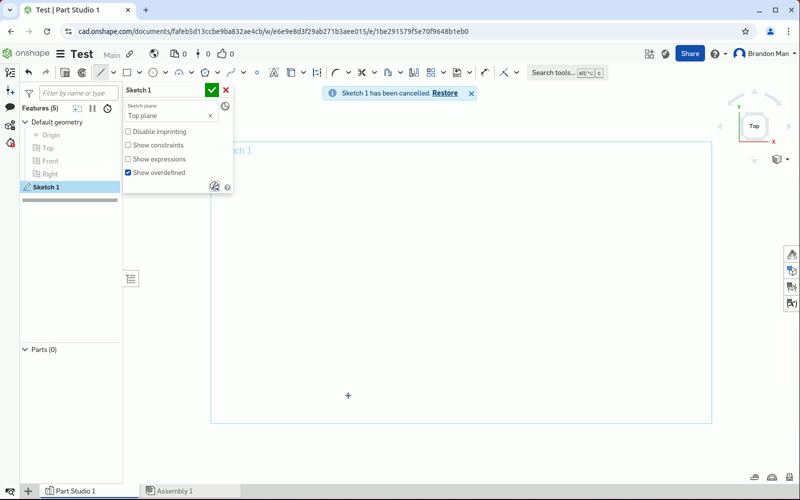
mouse_move(572, 395)
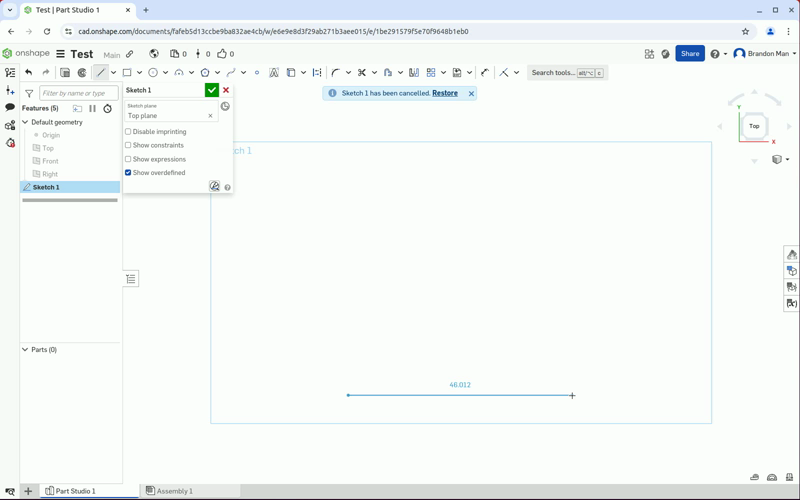
click(572, 395)
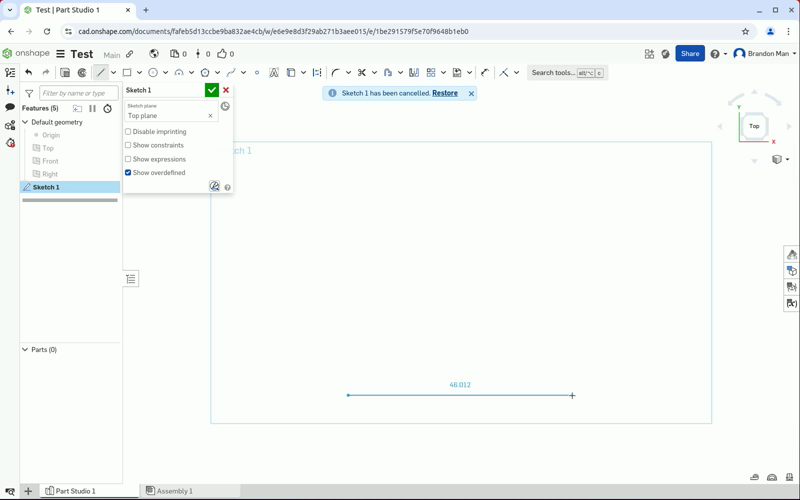
key_up(shift)
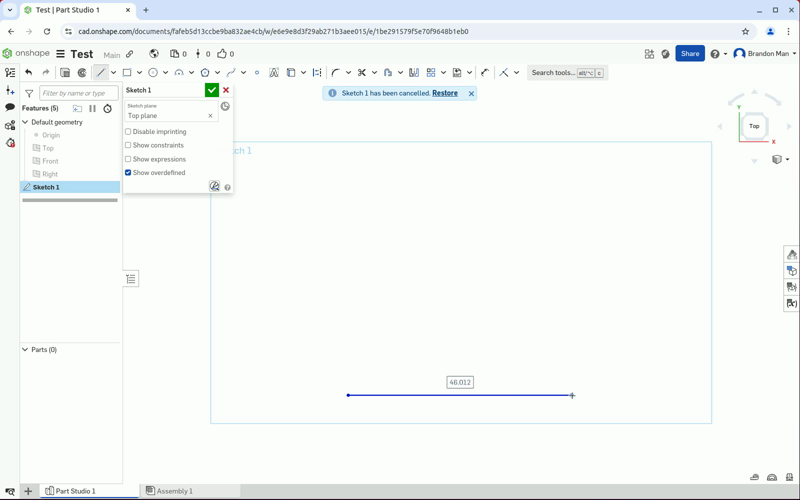
key_down(shift)
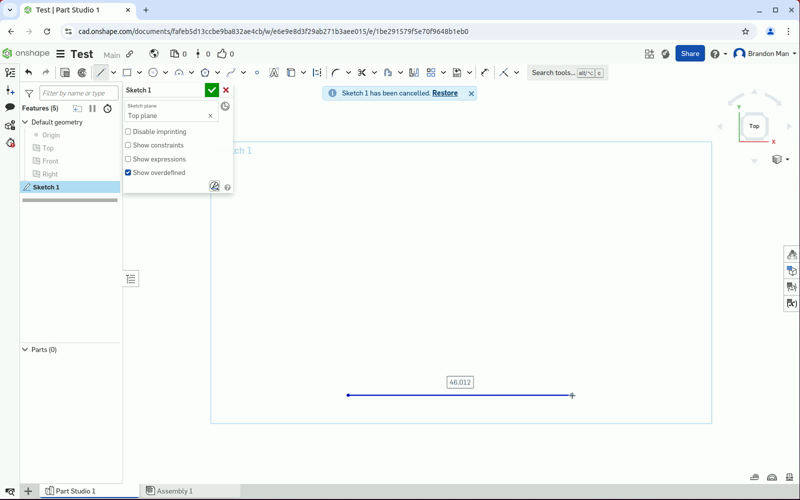
mouse_move(572, 171)
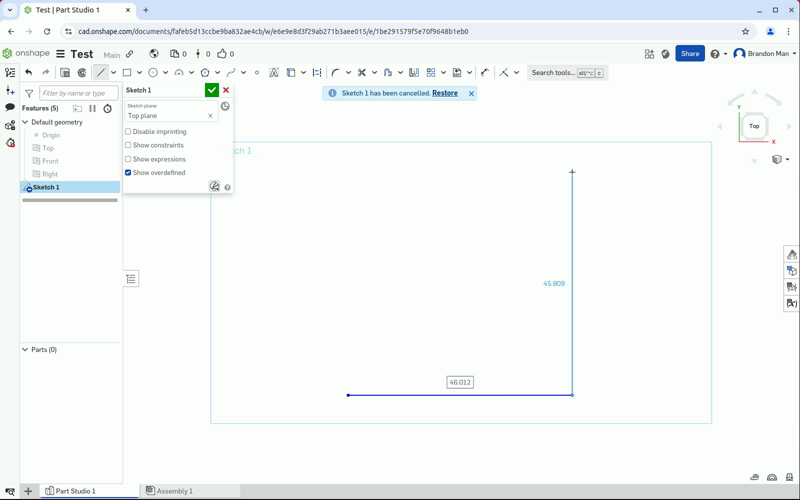
click(572, 171)
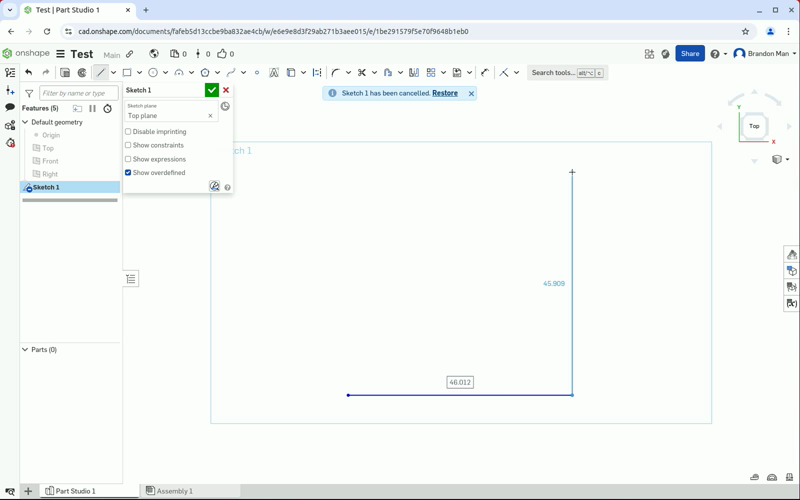
key_up(shift)
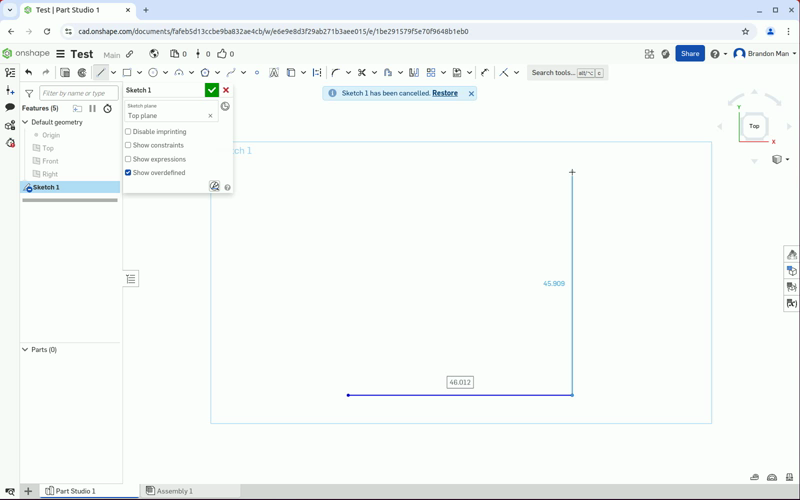
key_down(shift)
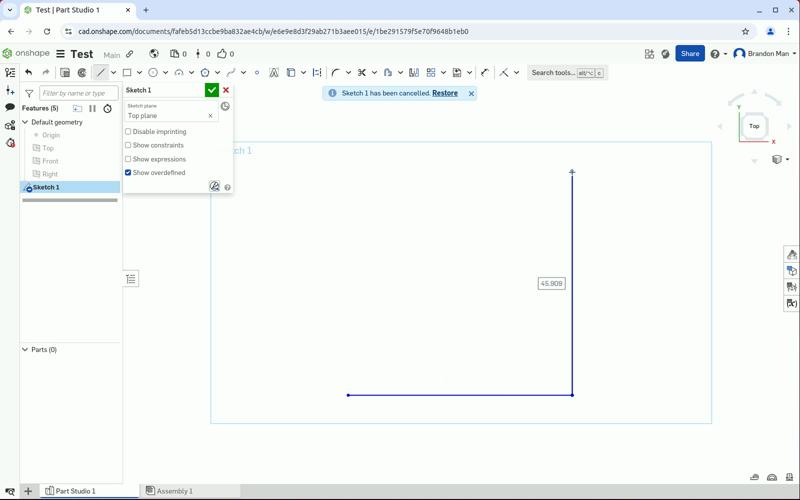
mouse_move(348, 171)
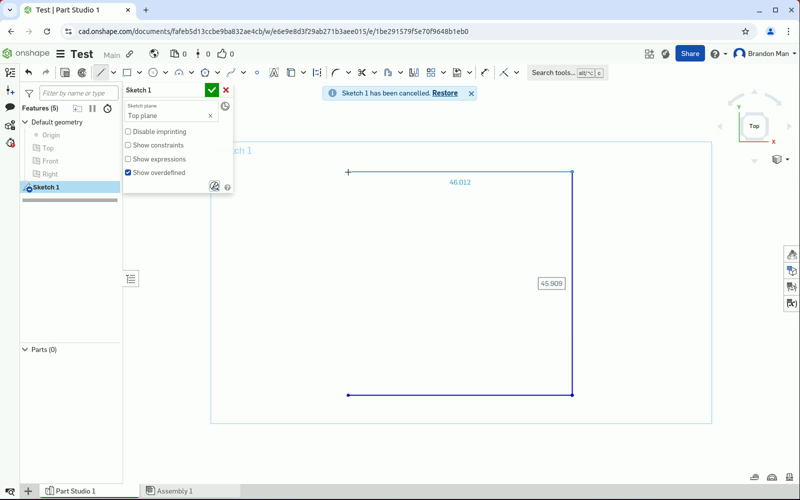
click(348, 171)
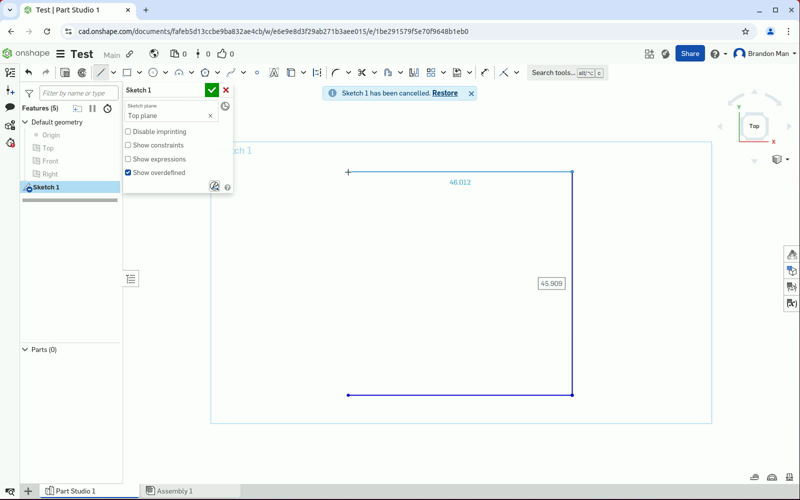
key_up(shift)
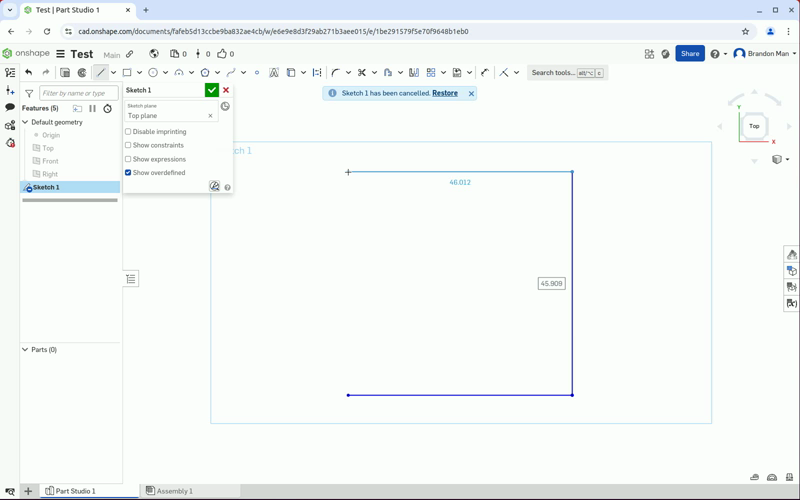
key_down(shift)
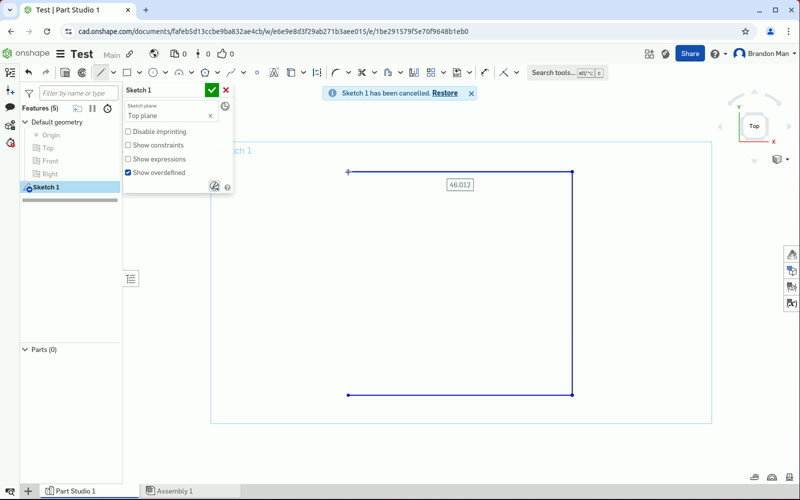
mouse_move(348, 395)
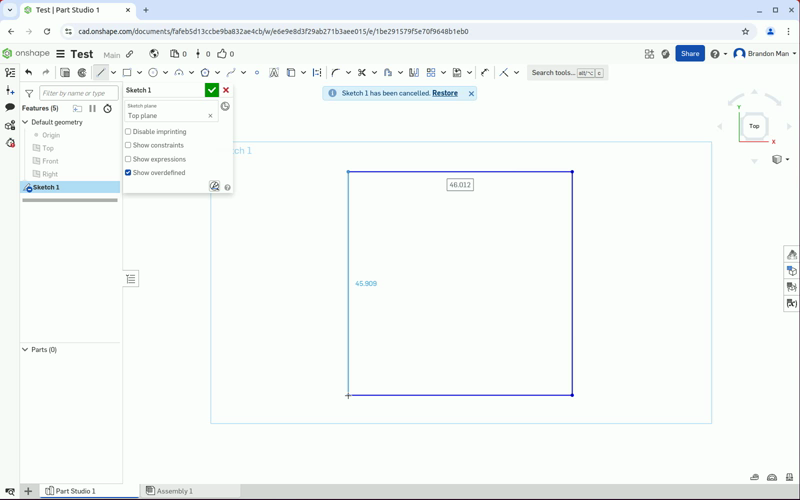
key_up(shift)
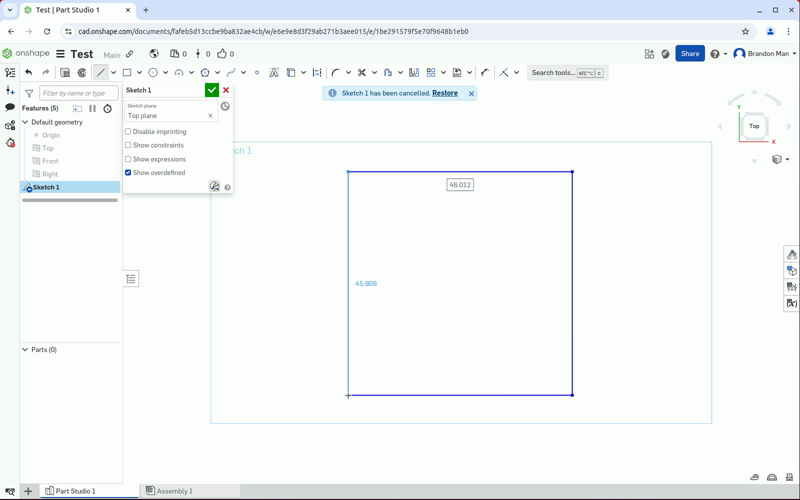
click(348, 395)
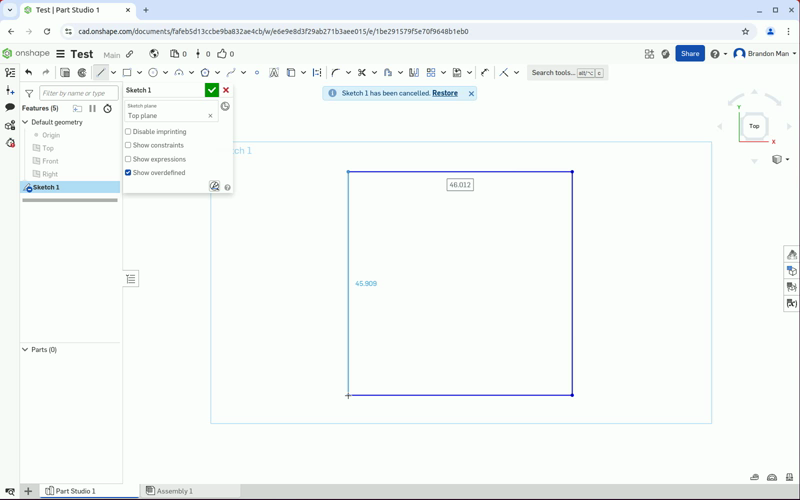
key(esc)
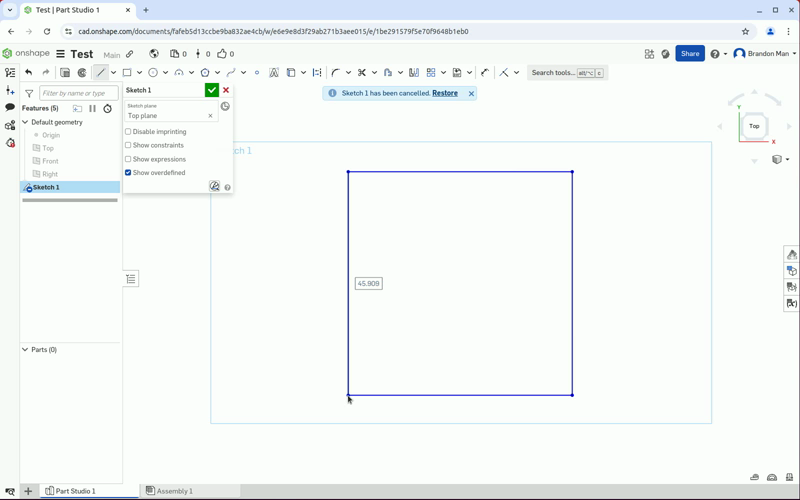
mouse_move(393, 238)
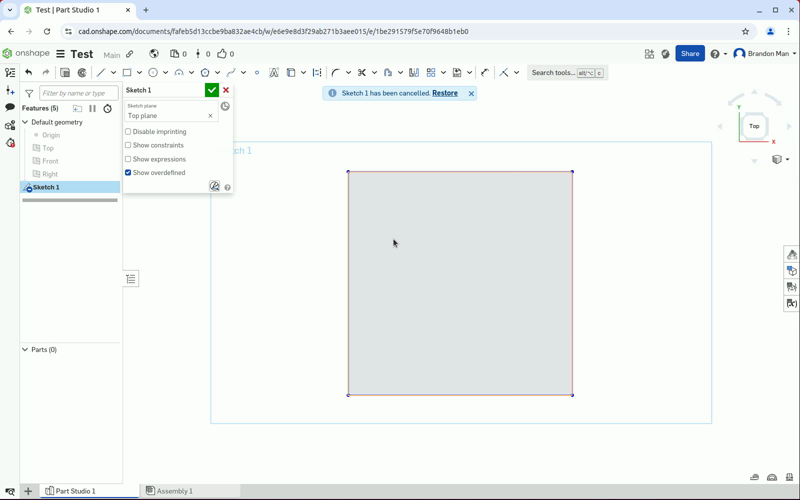
click(393, 238)
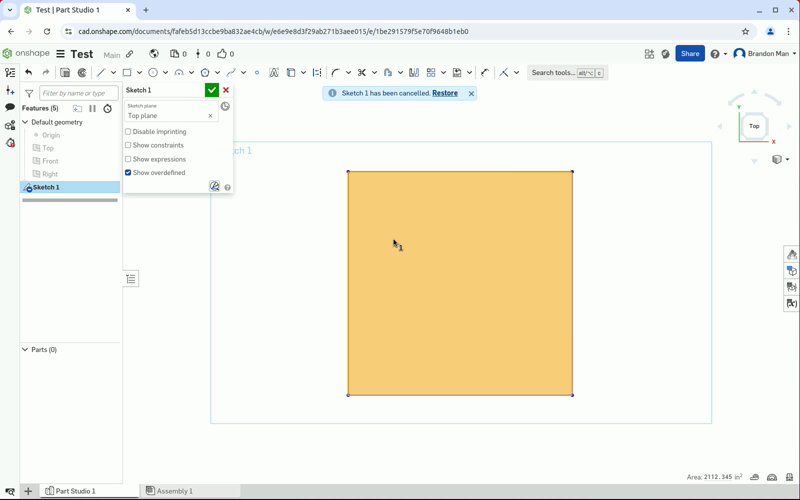
mouse_move(73, 352)
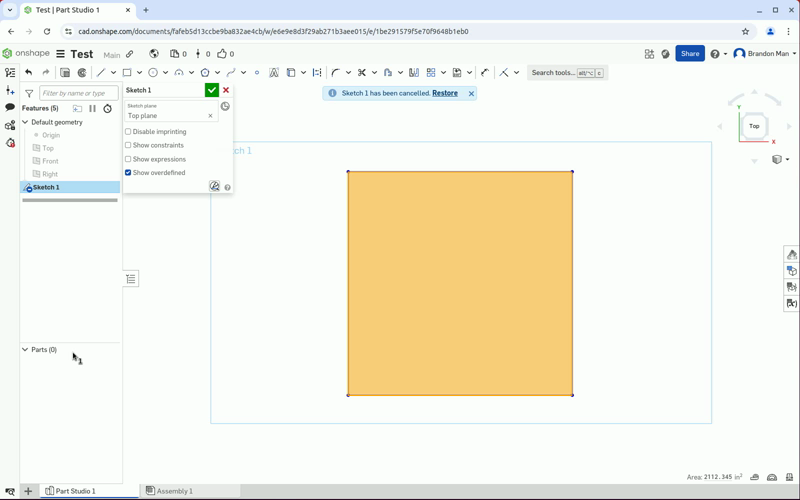
key(shift+y)
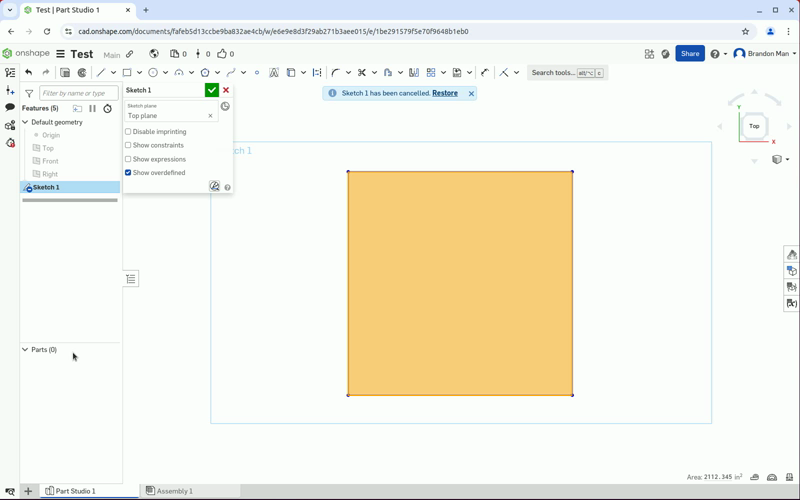
key(shift+e)
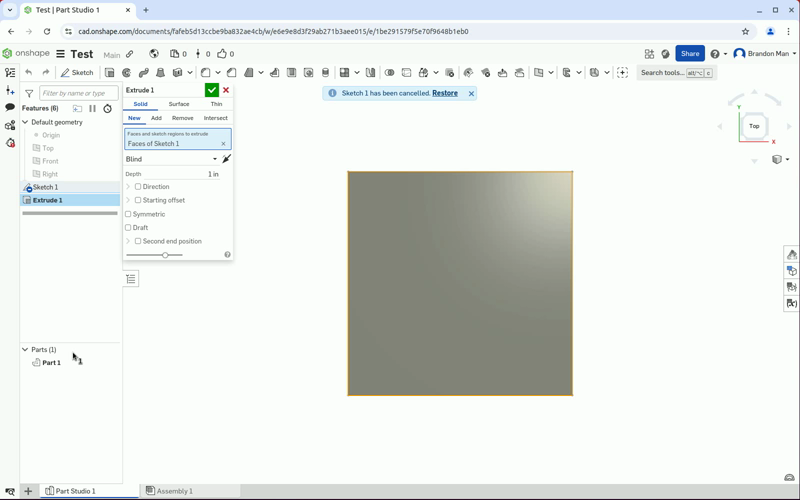
mouse_move(143, 106)
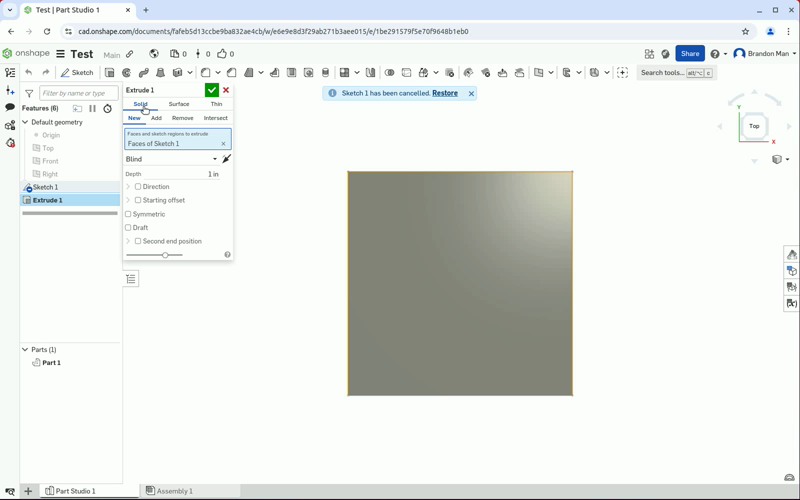
click(143, 106)
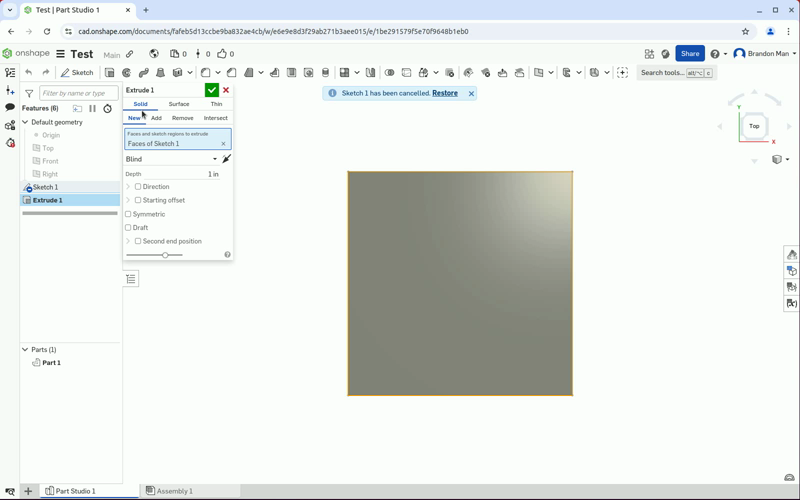
mouse_move(137, 120)
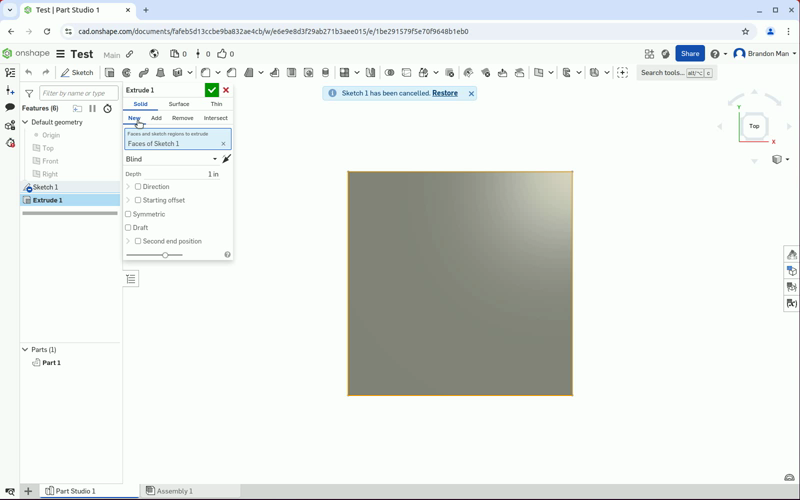
click(137, 120)
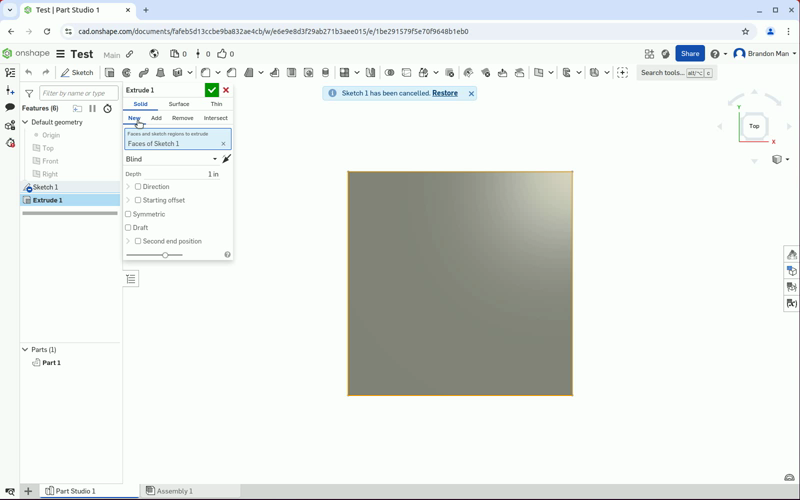
key(tab, 4)
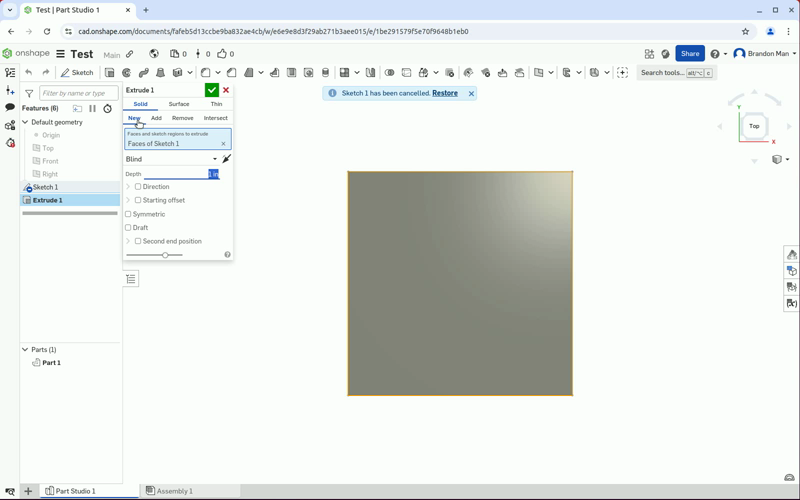
text(3.611)
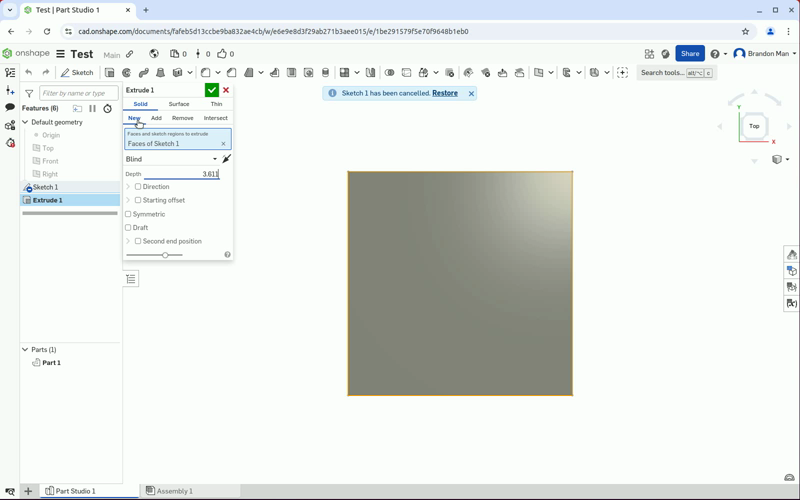
key(enter)
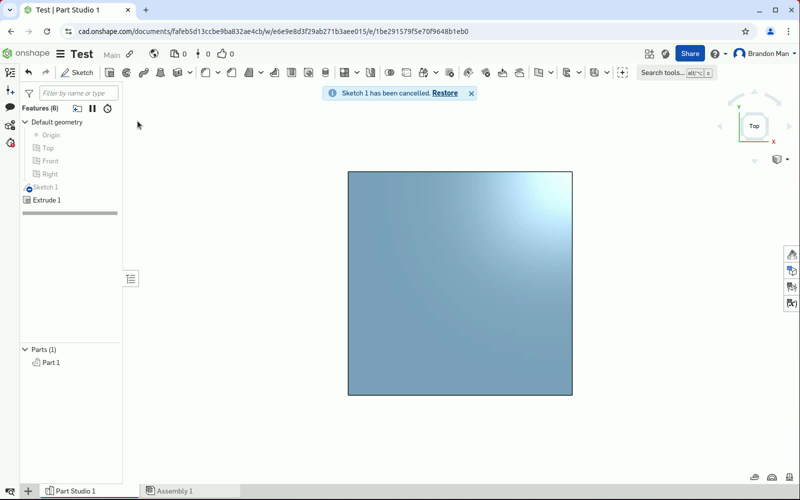
key(shift+h)
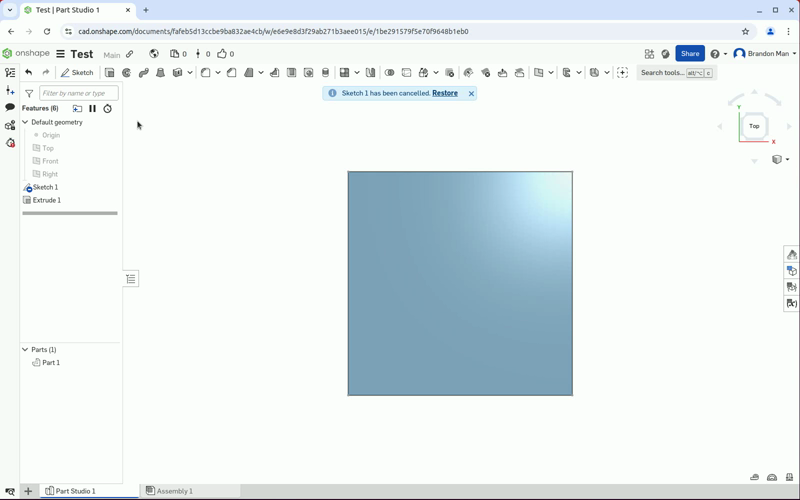
key(shift+h)
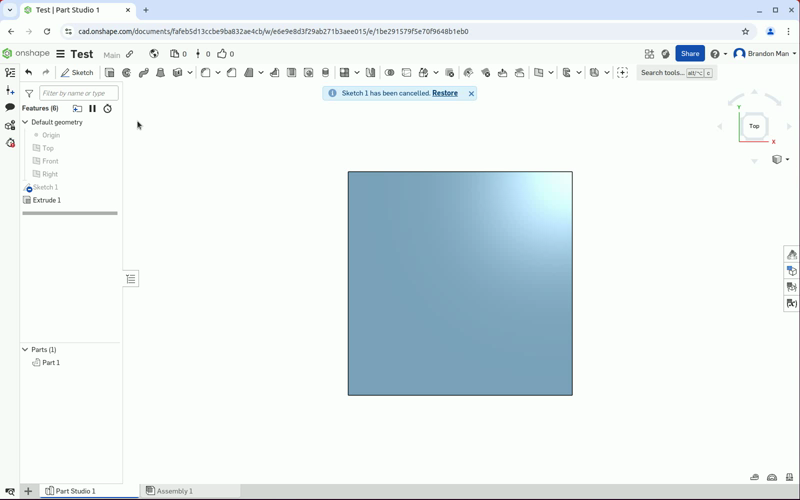
mouse_move(73, 189)
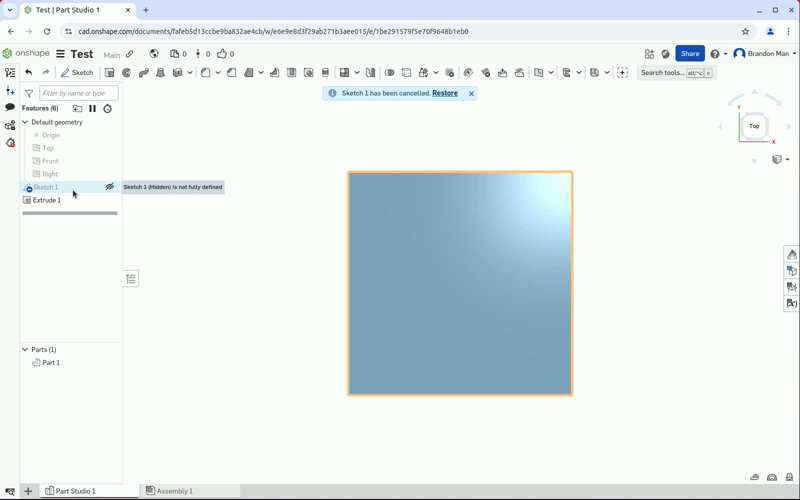
click(73, 189)
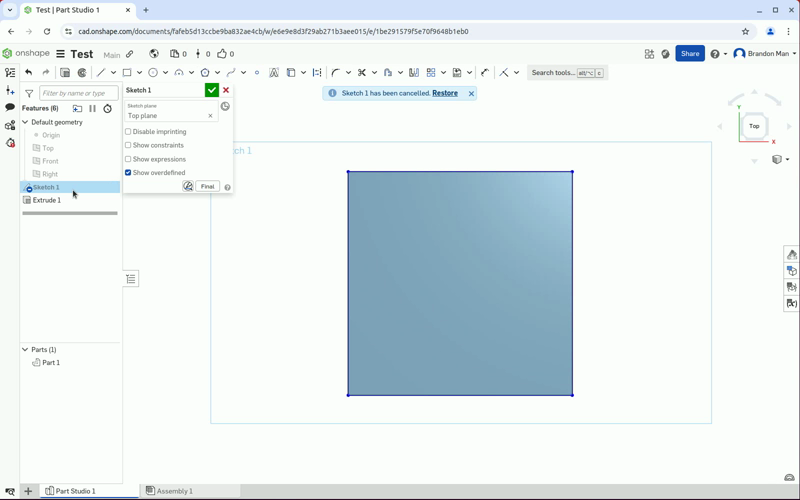
mouse_move(229, 92)
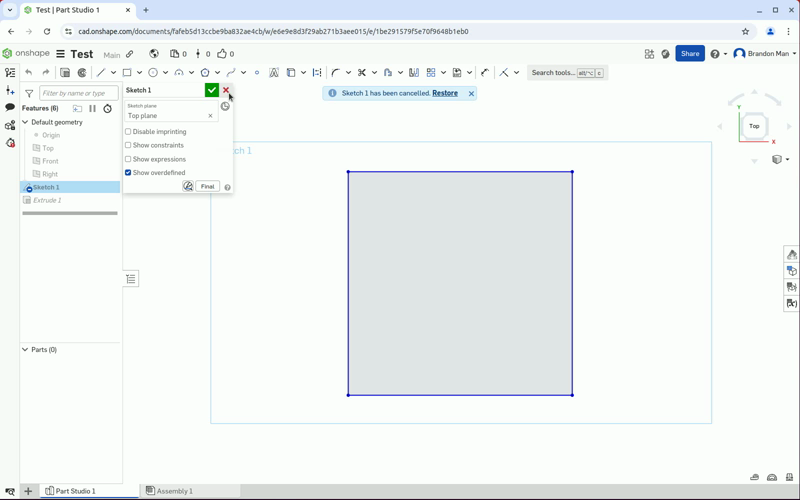
click(229, 92)
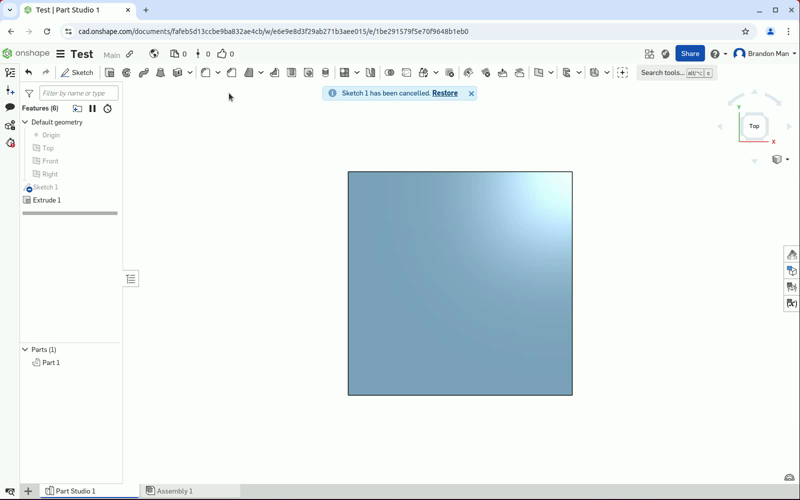
mouse_move(541, 75)
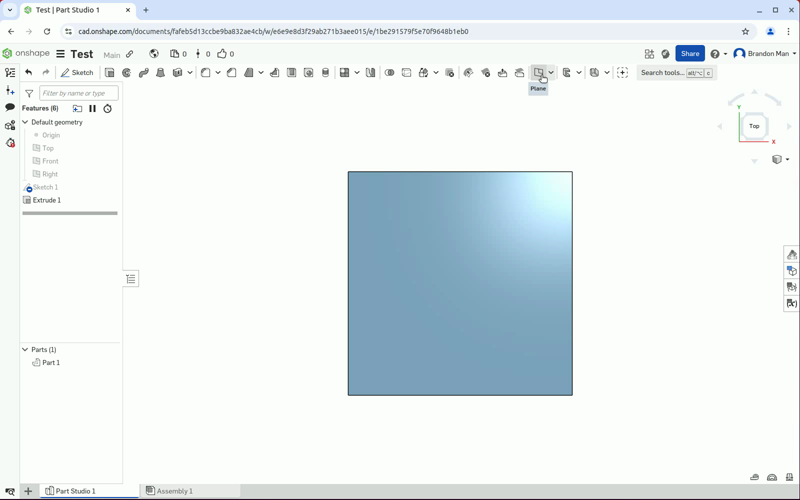
click(541, 75)
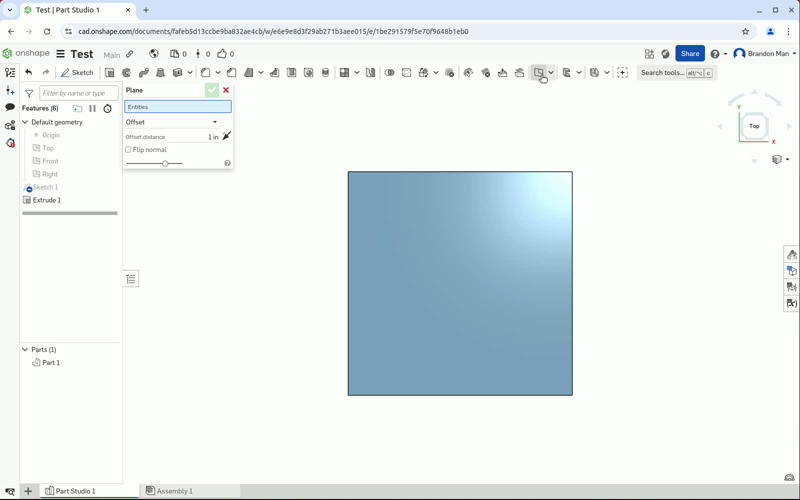
mouse_move(73, 150)
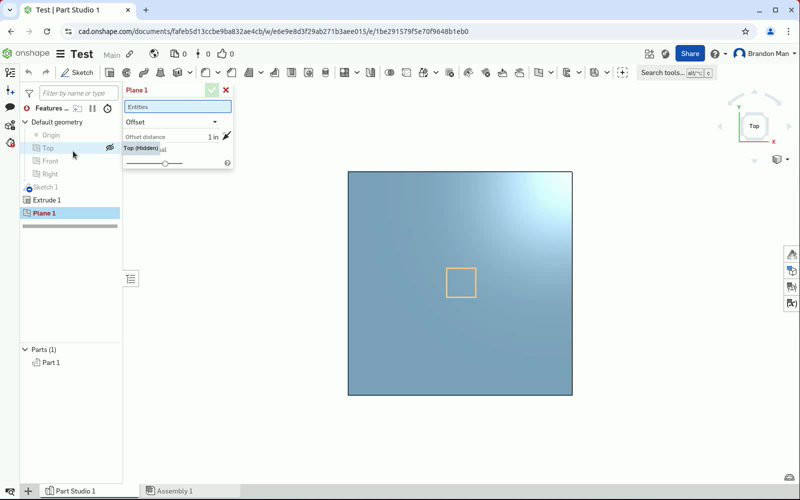
click(73, 150)
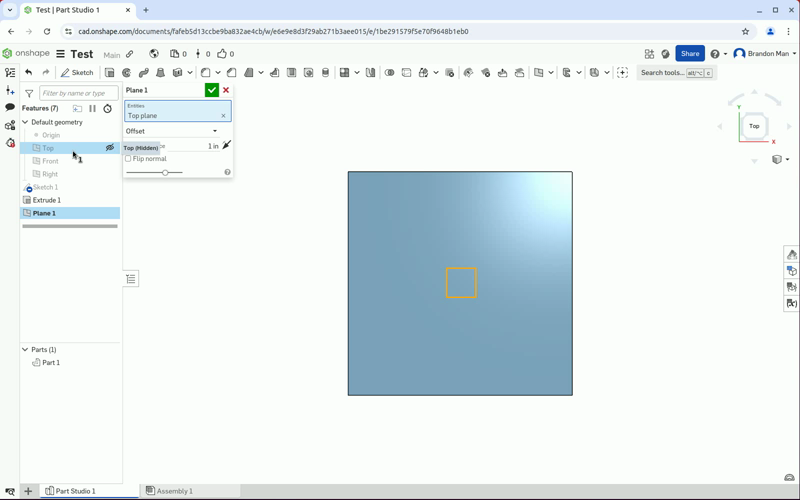
key(tab, 2)
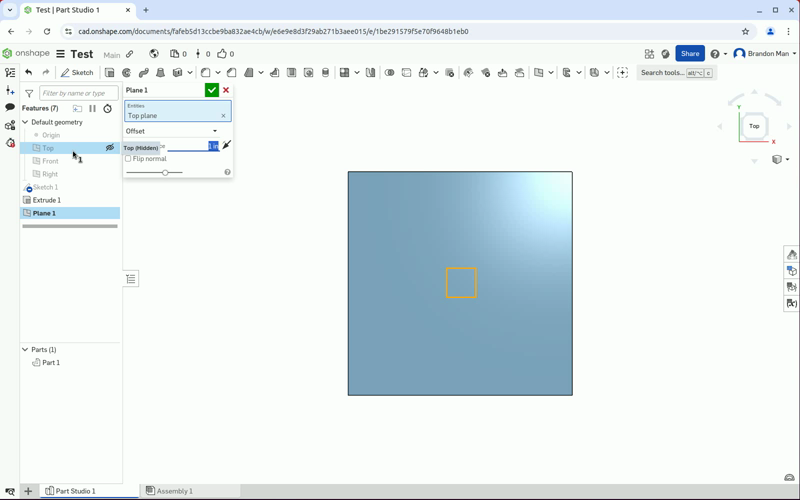
text(3.605)
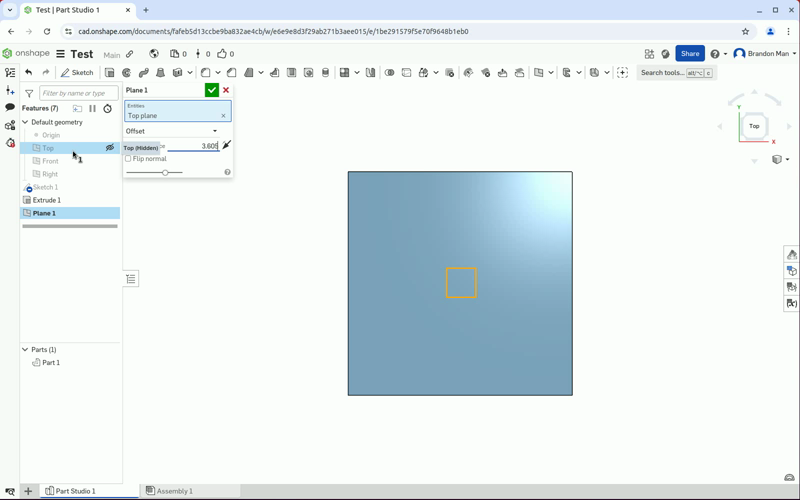
key(enter, 2)
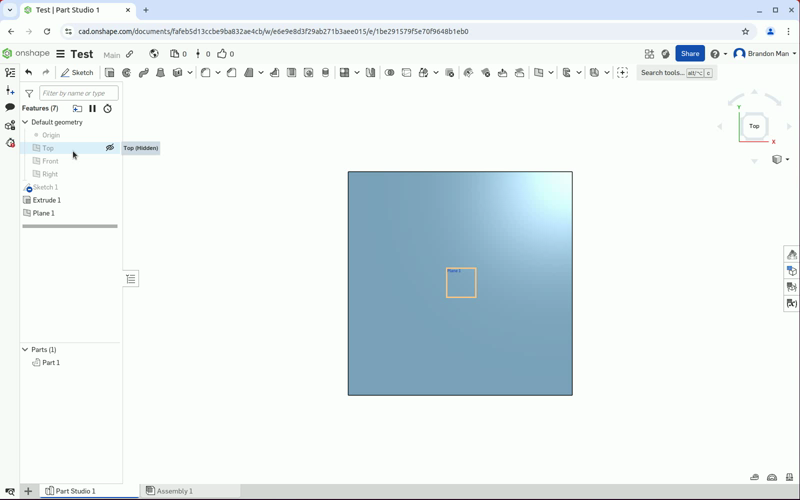
key(shift+s)
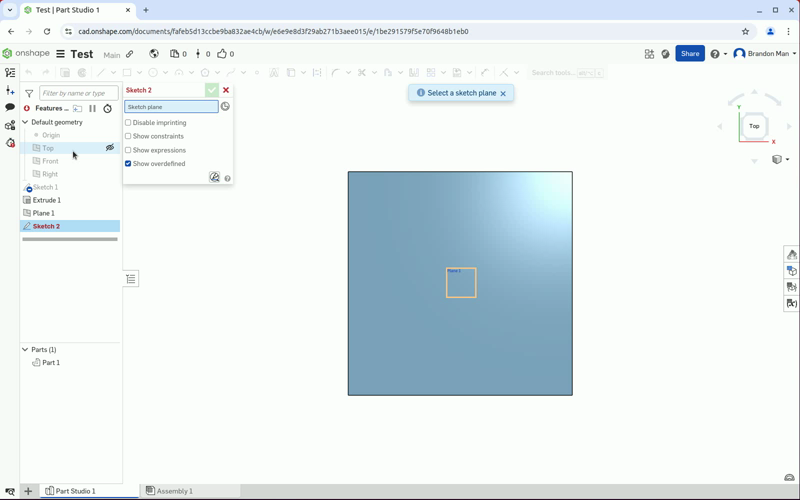
mouse_move(73, 215)
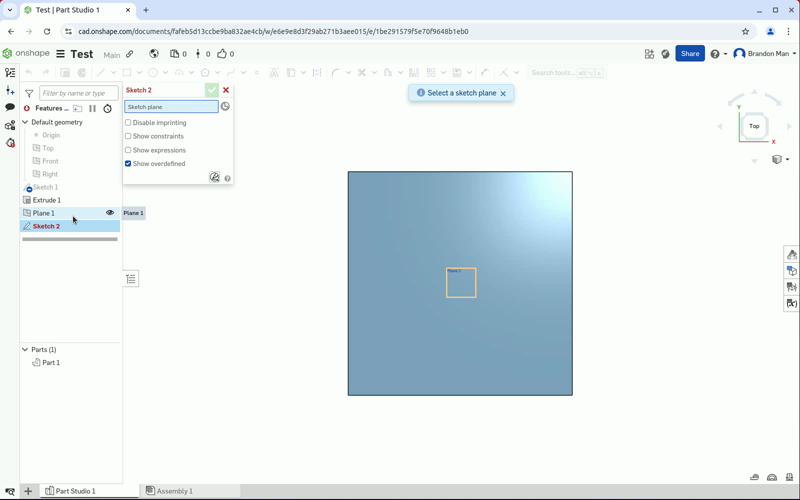
click(73, 215)
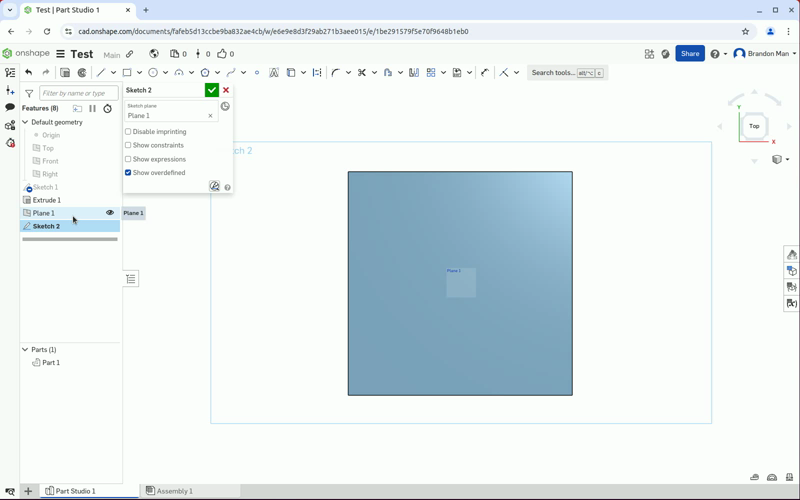
mouse_move(73, 352)
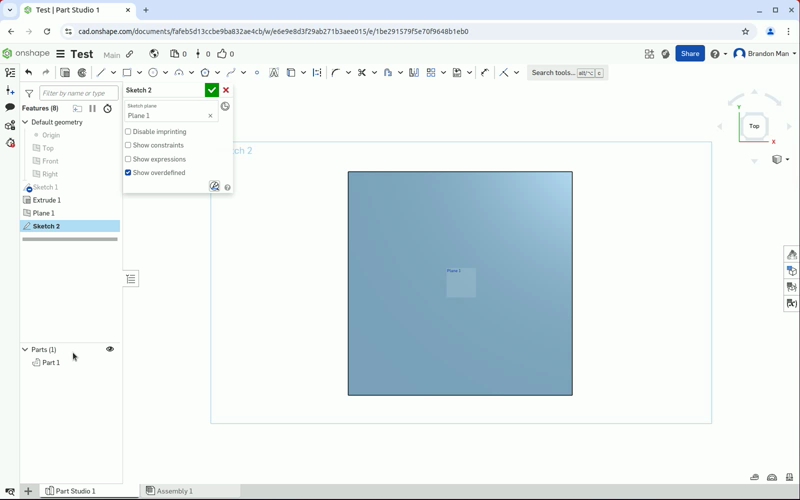
key(y)
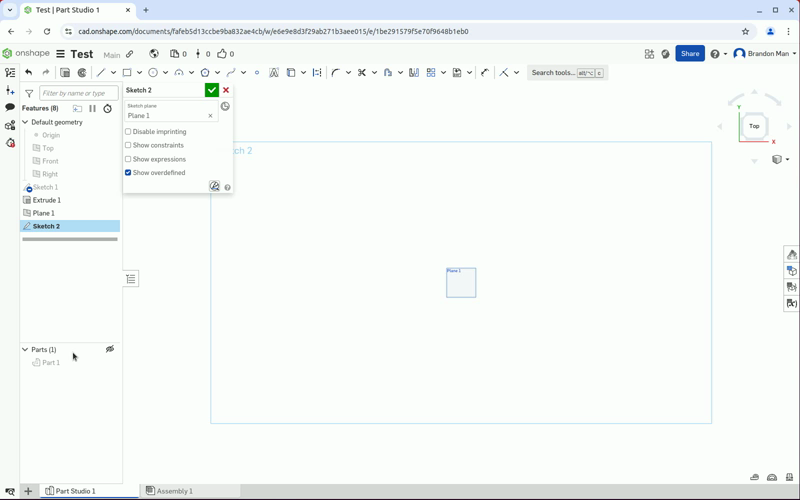
key(l)
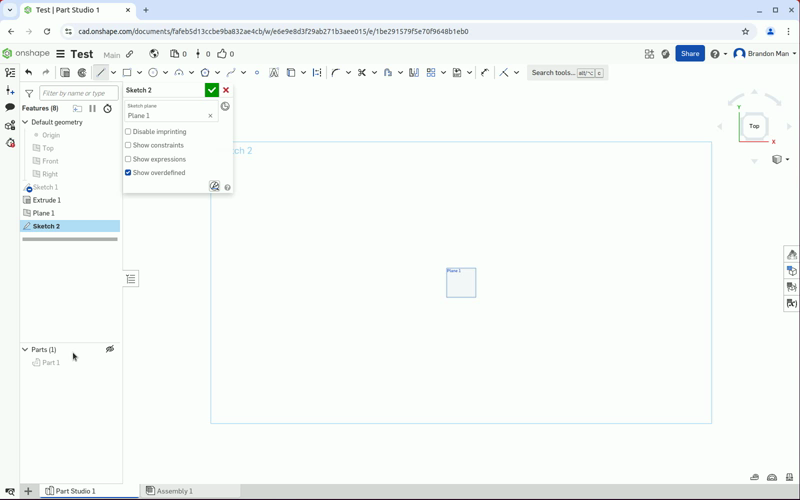
key_down(shift)
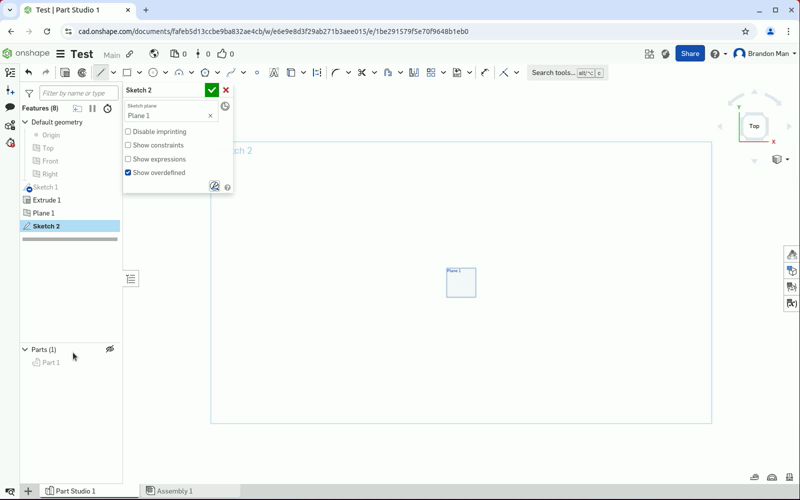
mouse_move(348, 395)
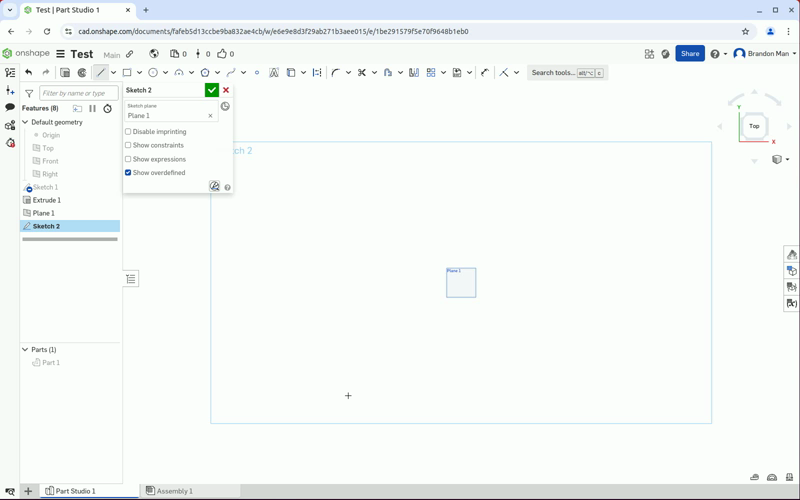
click(348, 395)
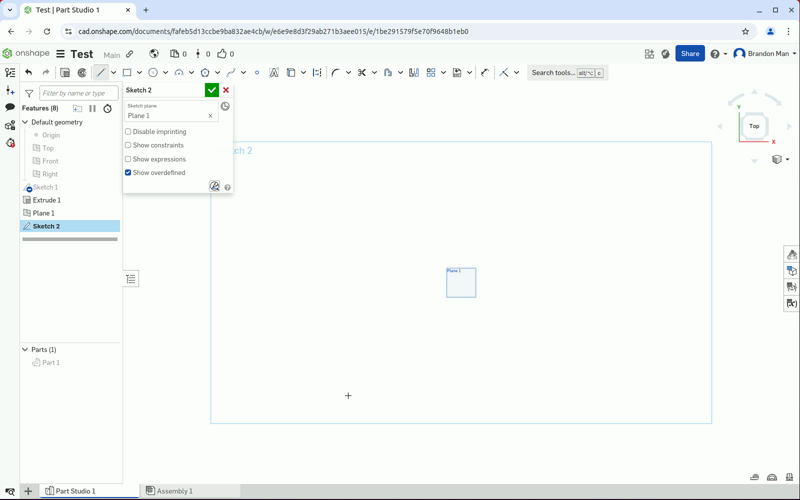
key_up(shift)
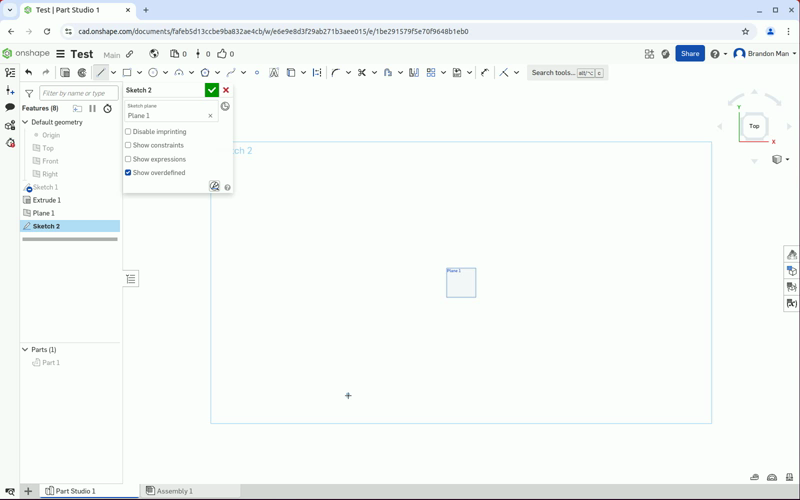
key_down(shift)
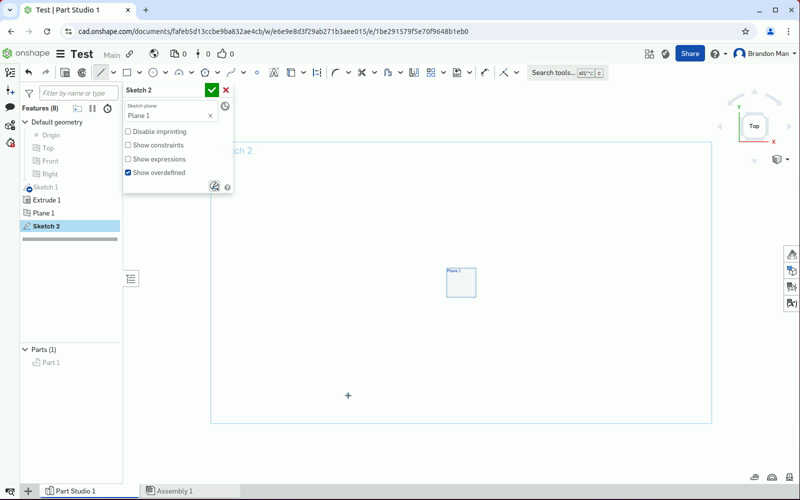
mouse_move(572, 395)
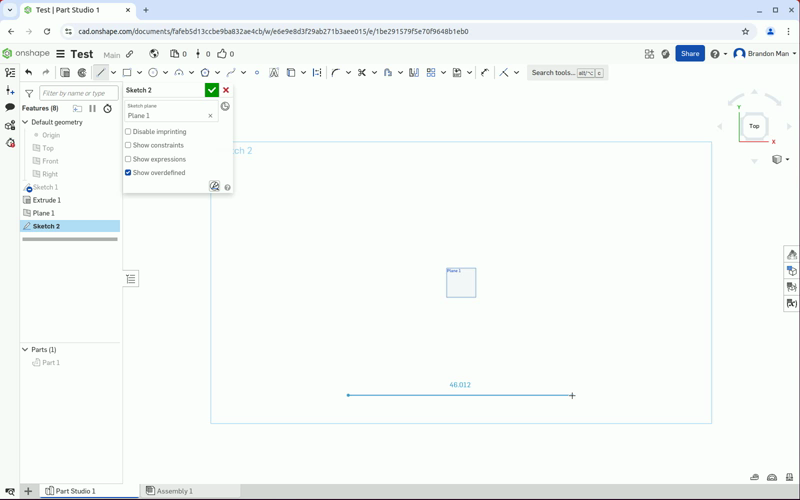
click(572, 395)
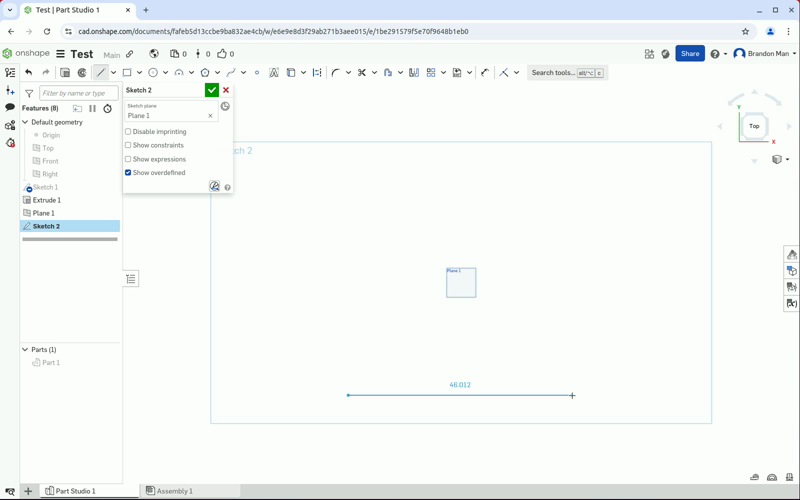
key_up(shift)
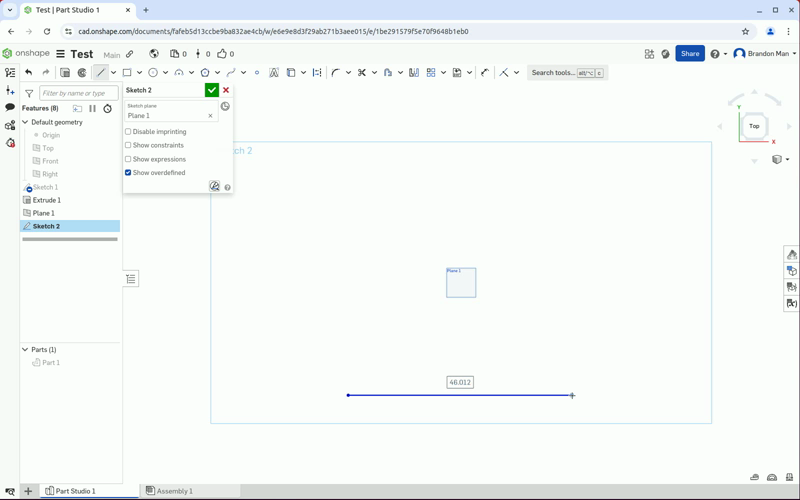
key_down(shift)
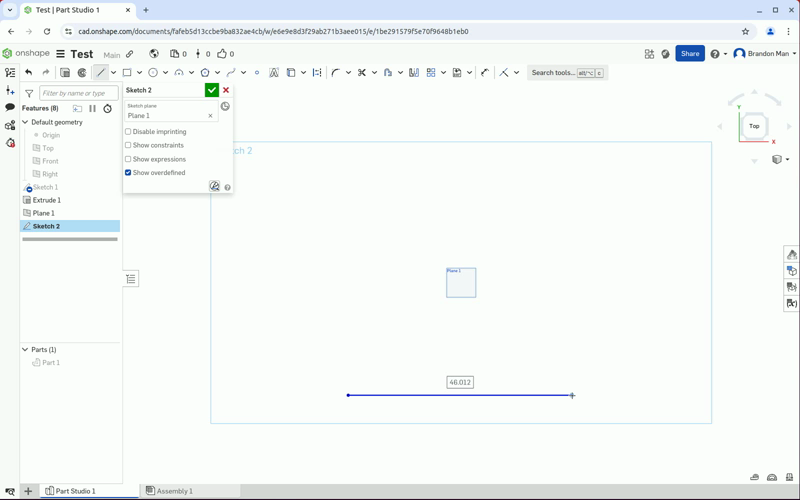
mouse_move(572, 171)
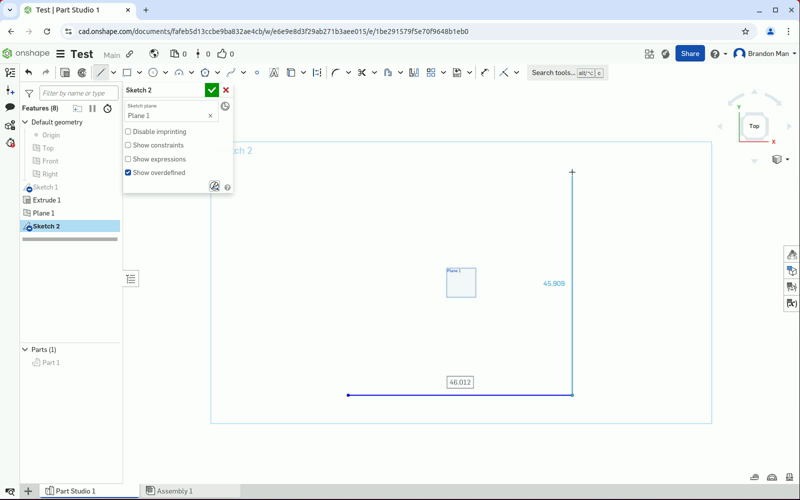
click(572, 171)
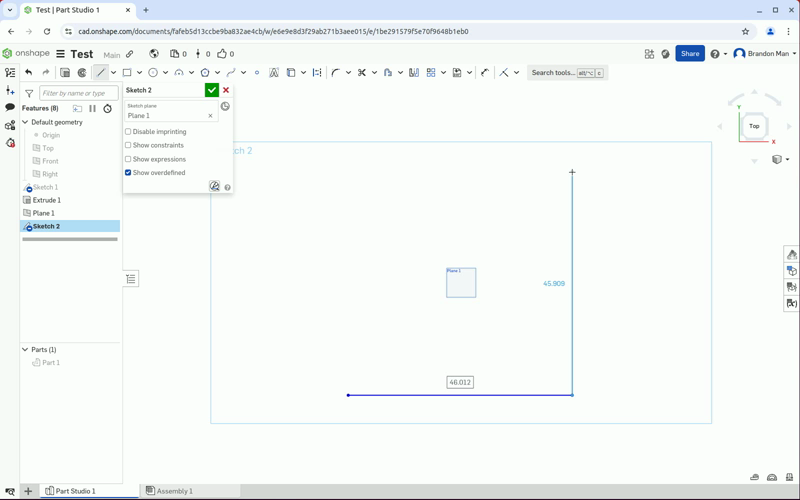
key_up(shift)
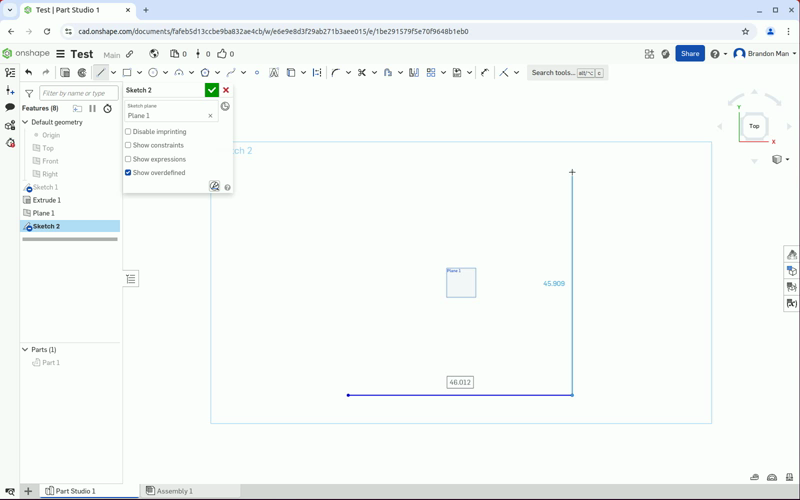
key_down(shift)
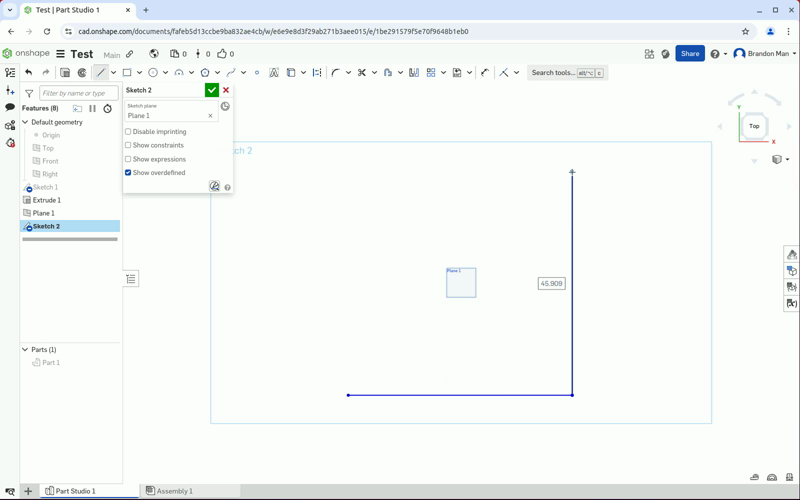
mouse_move(348, 171)
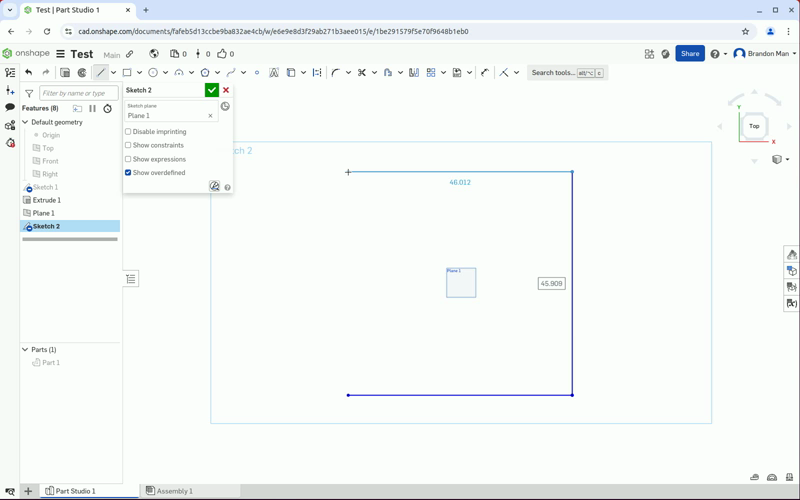
click(348, 171)
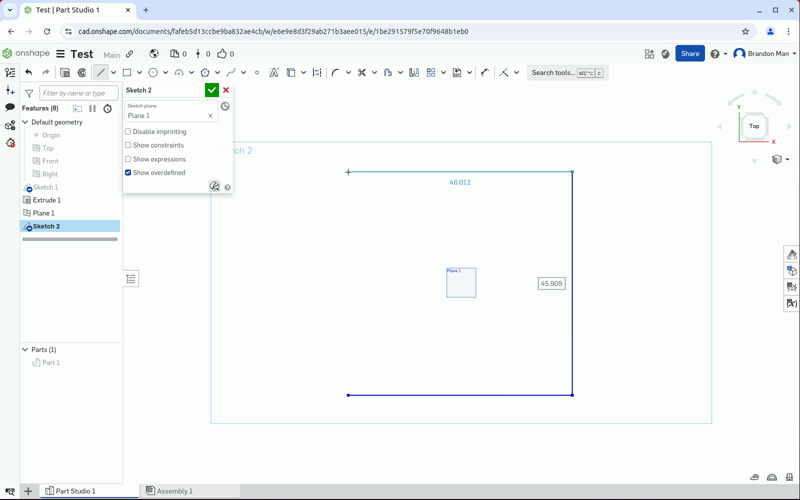
key_up(shift)
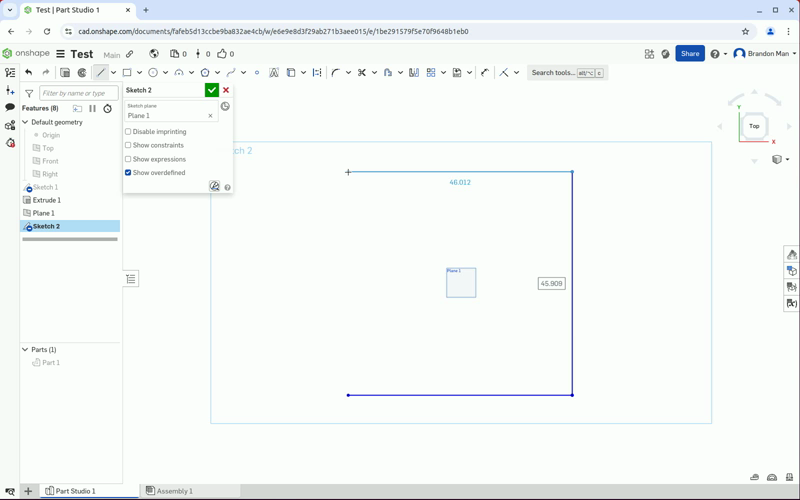
key_down(shift)
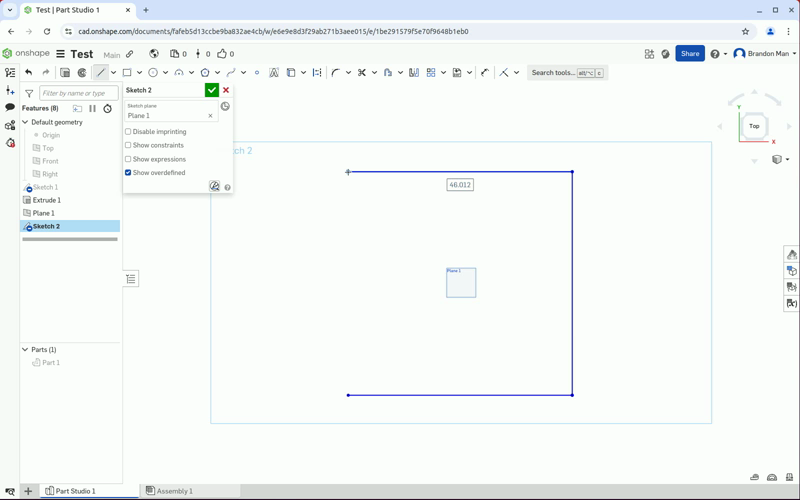
mouse_move(348, 395)
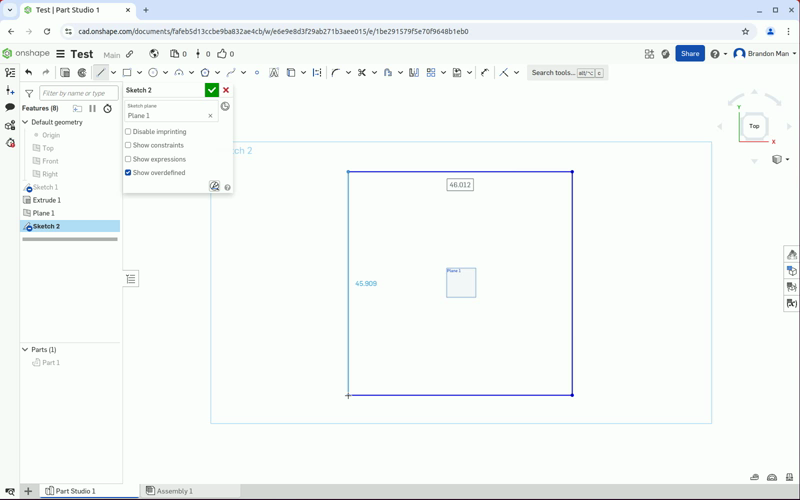
key_up(shift)
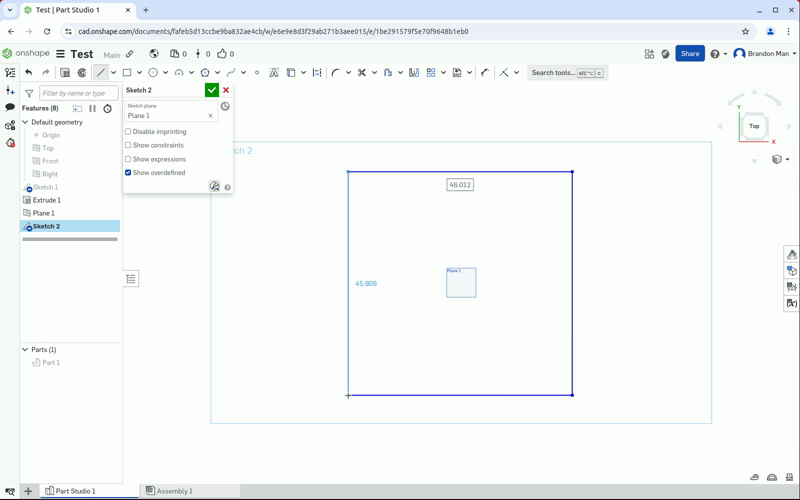
click(348, 395)
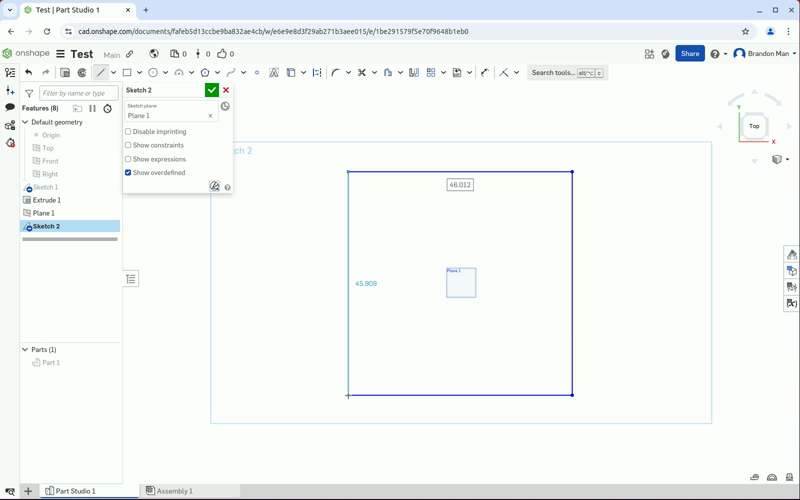
key(esc)
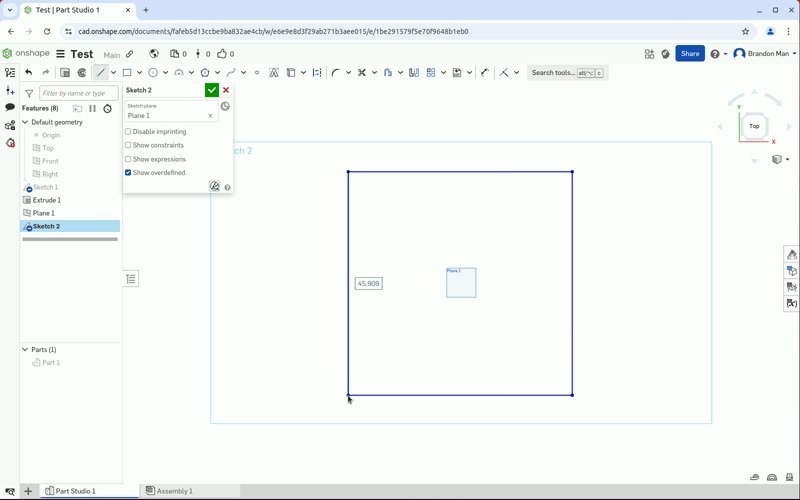
key(l)
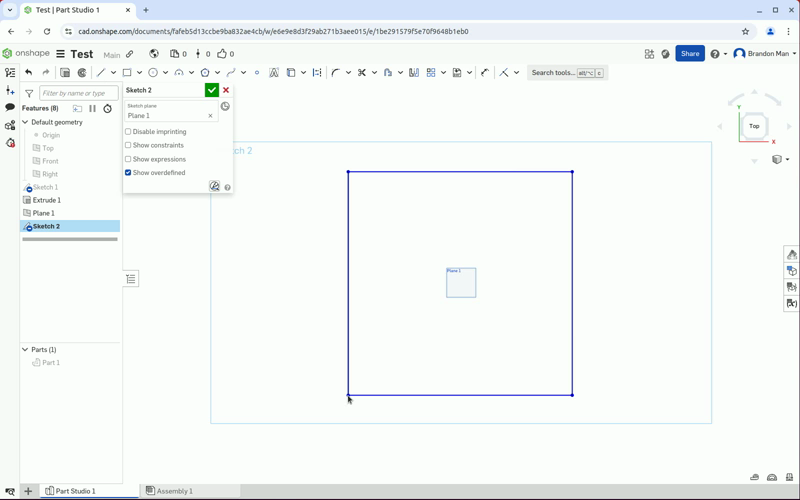
key_down(shift)
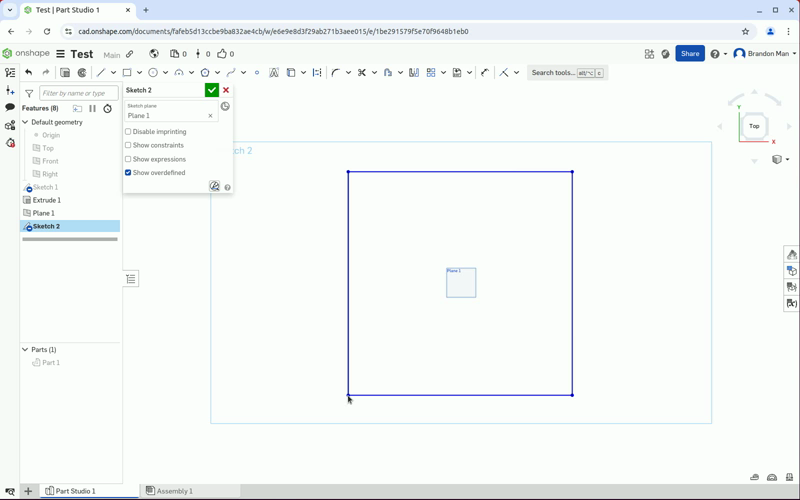
mouse_move(359, 381)
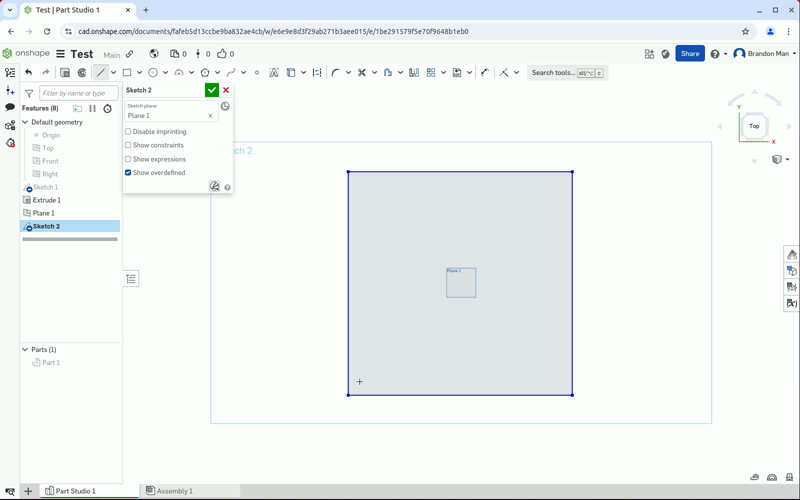
click(359, 381)
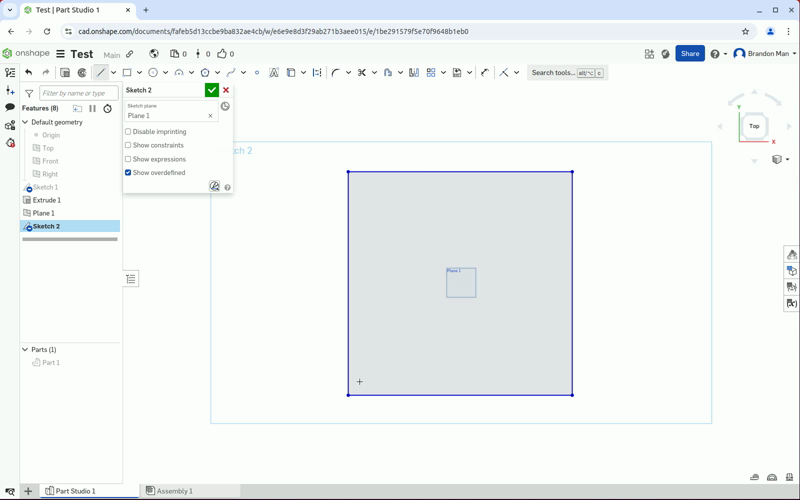
key_up(shift)
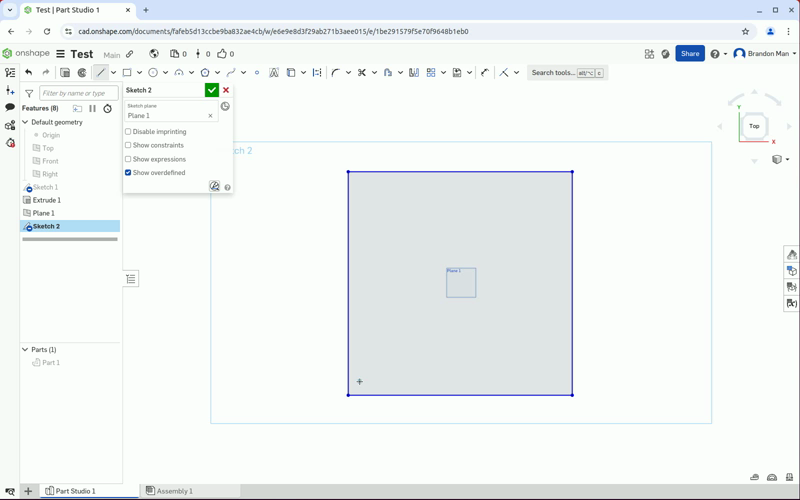
key_down(shift)
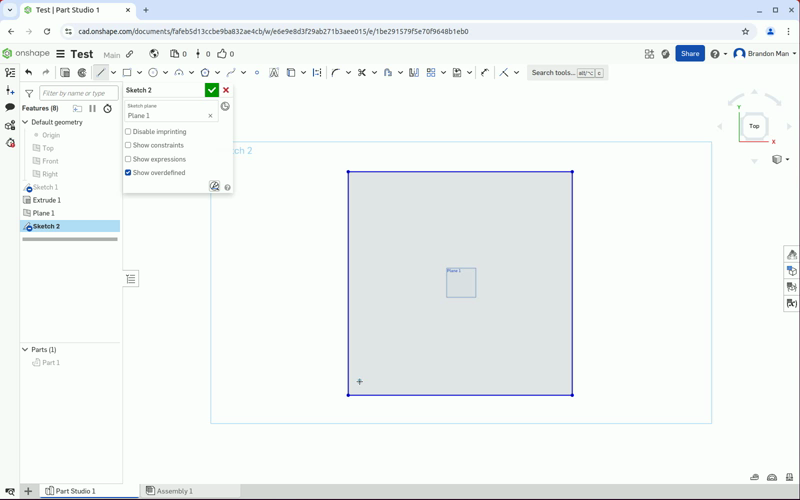
mouse_move(560, 381)
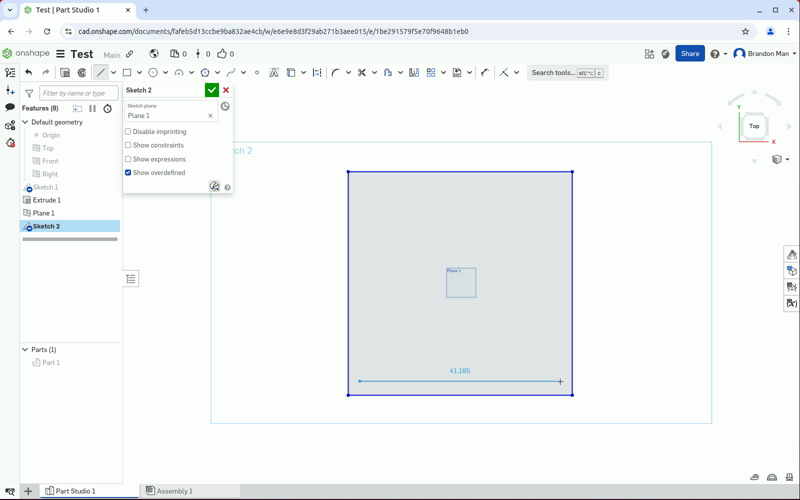
click(560, 381)
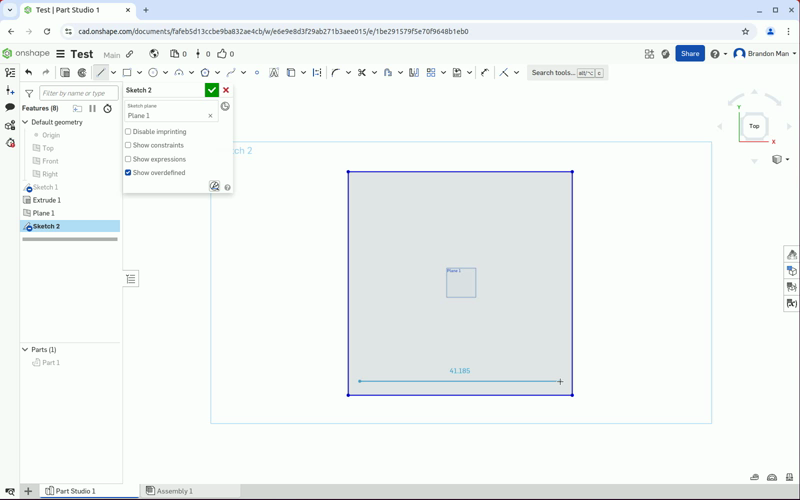
key_up(shift)
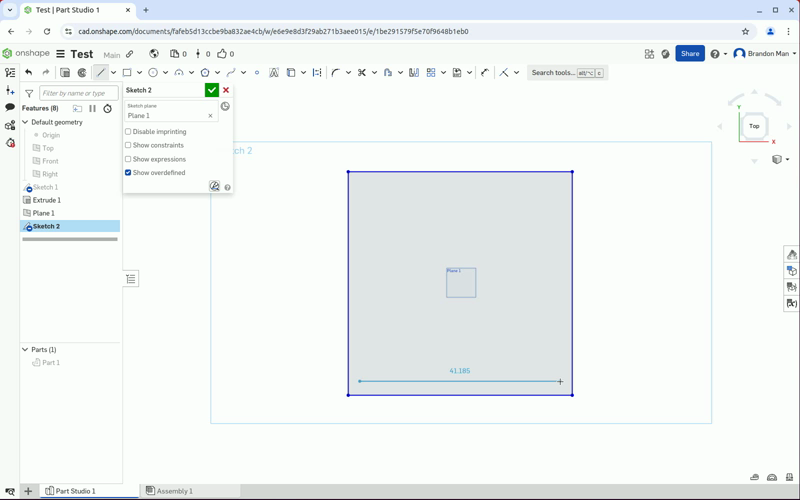
key_down(shift)
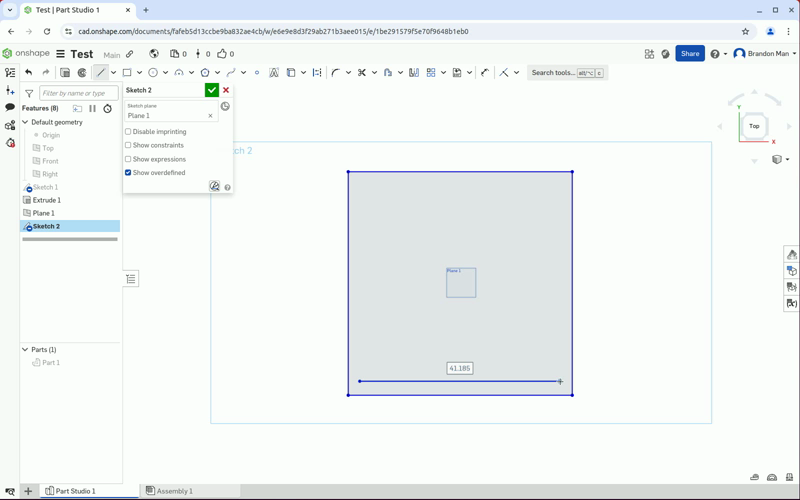
mouse_move(560, 185)
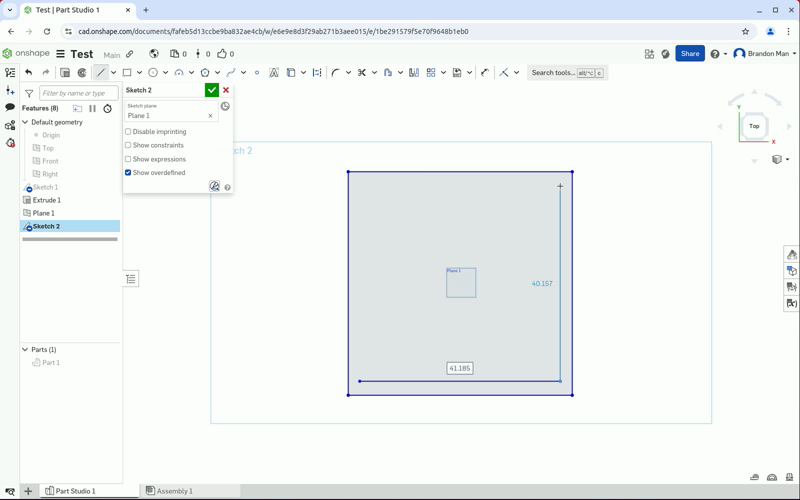
click(560, 185)
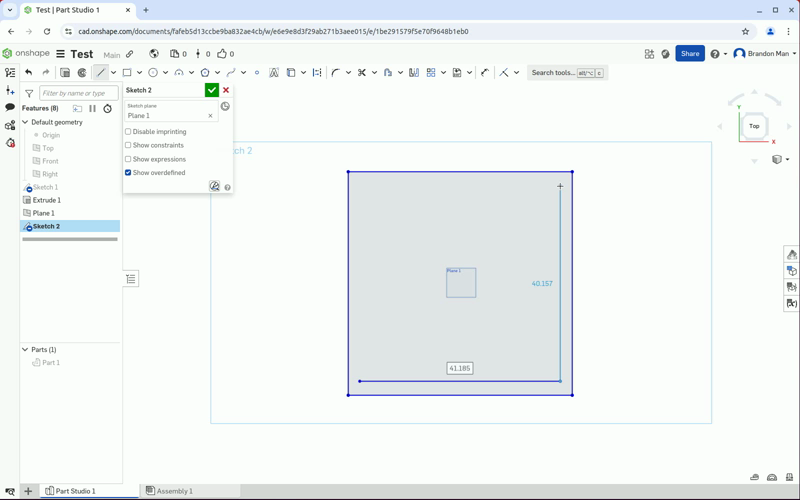
key_up(shift)
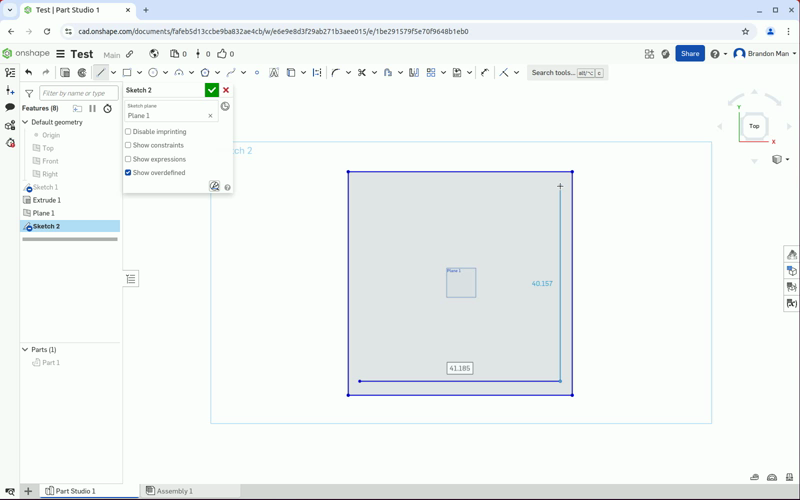
key_down(shift)
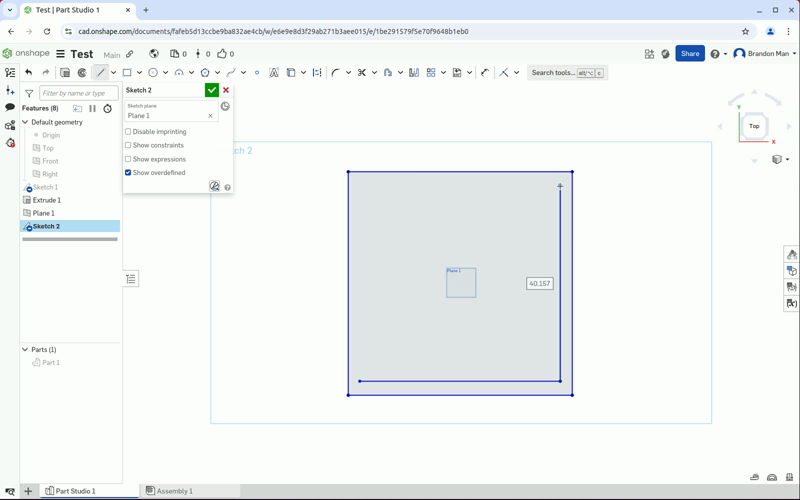
mouse_move(359, 185)
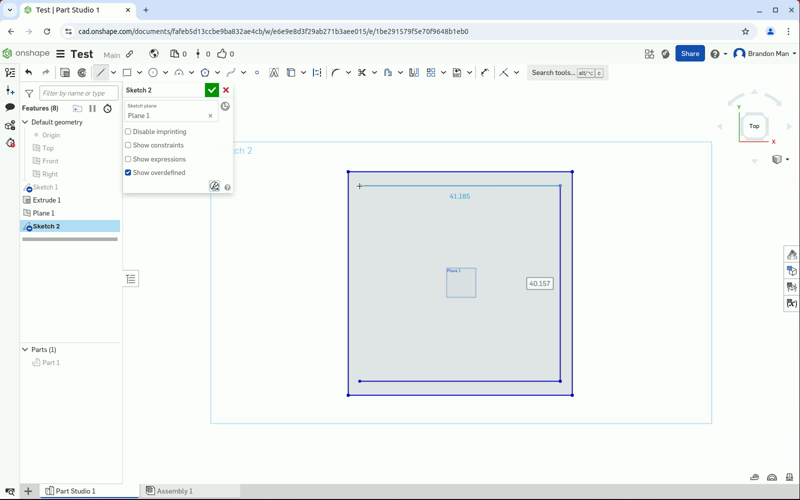
click(359, 185)
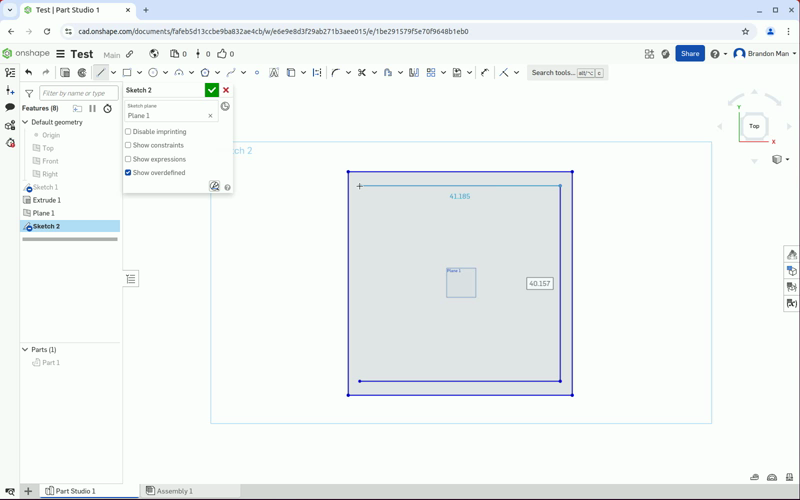
key_up(shift)
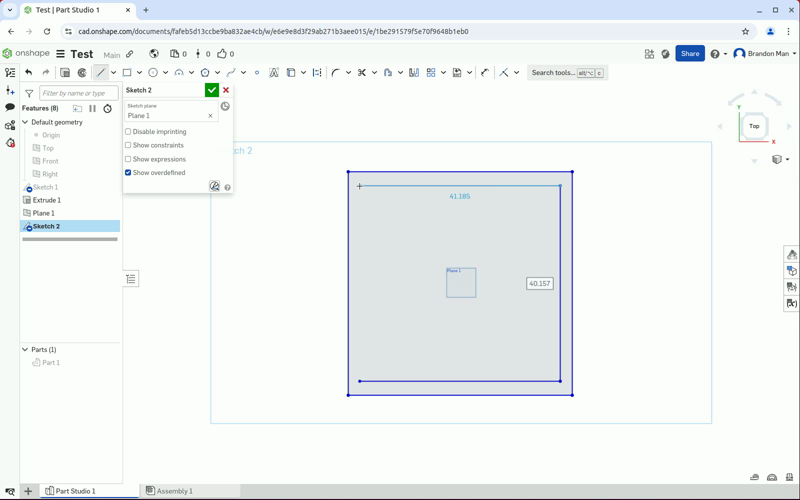
key_down(shift)
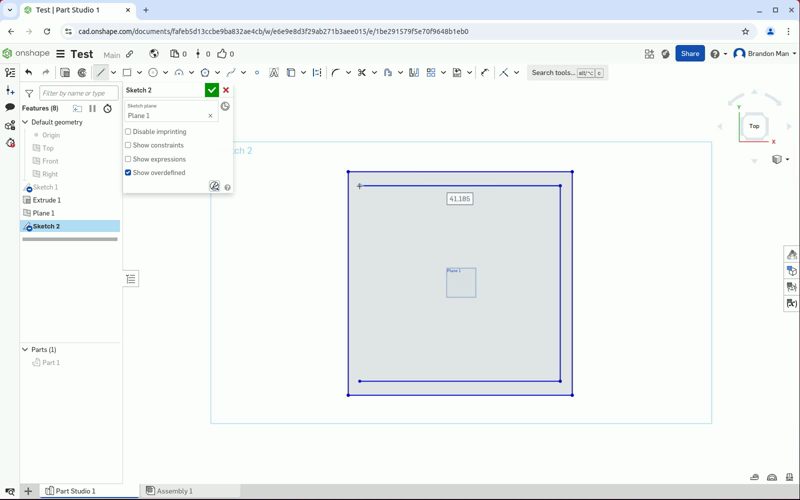
mouse_move(359, 381)
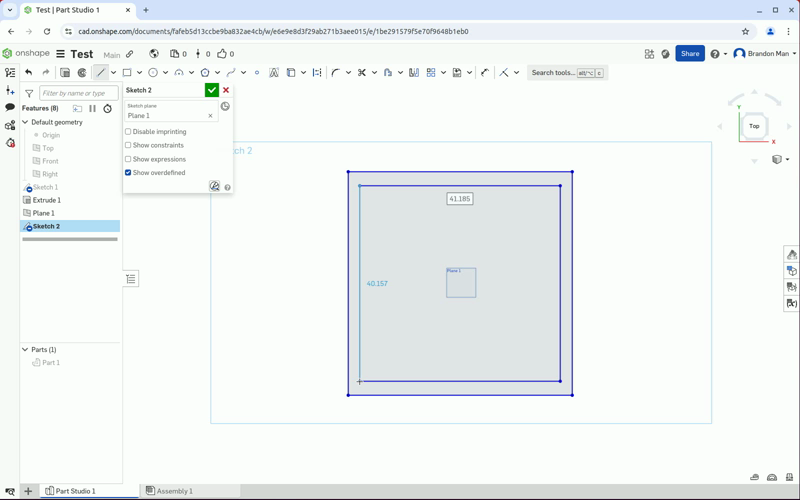
key_up(shift)
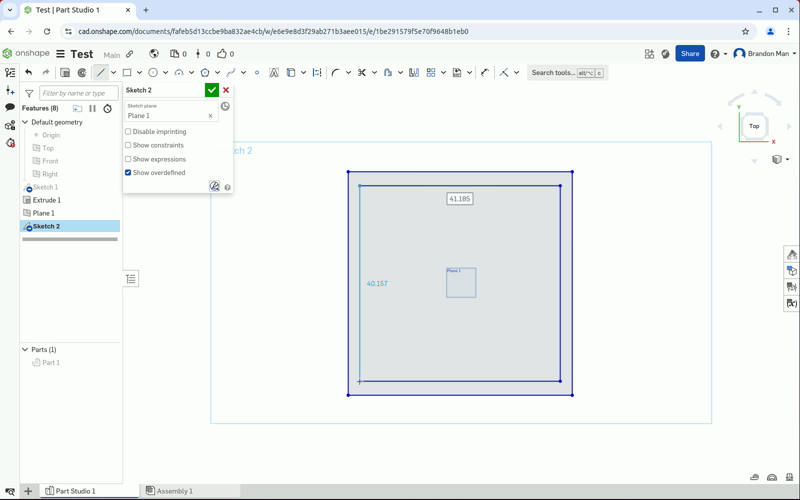
click(359, 381)
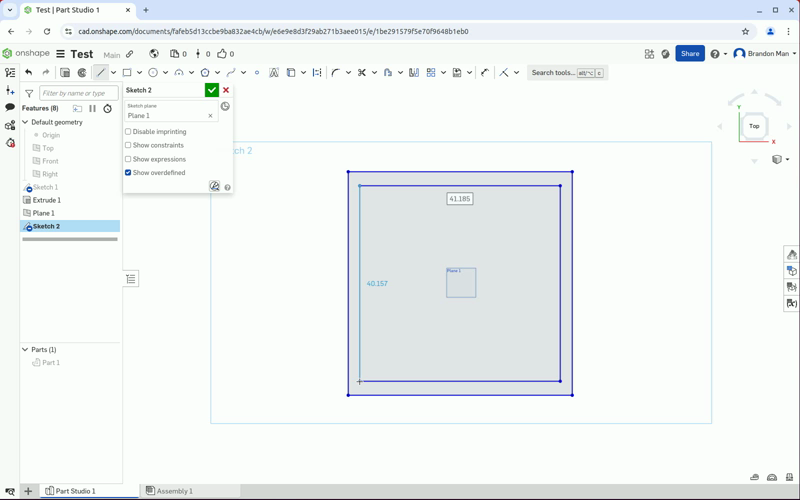
key(esc)
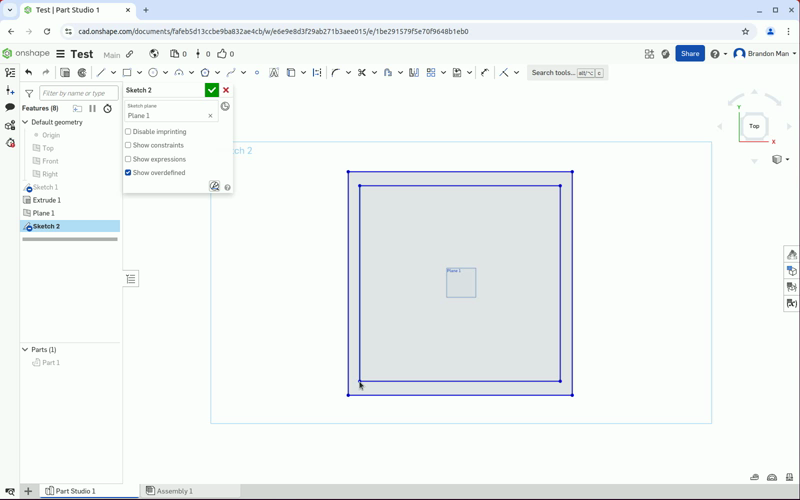
mouse_move(356, 179)
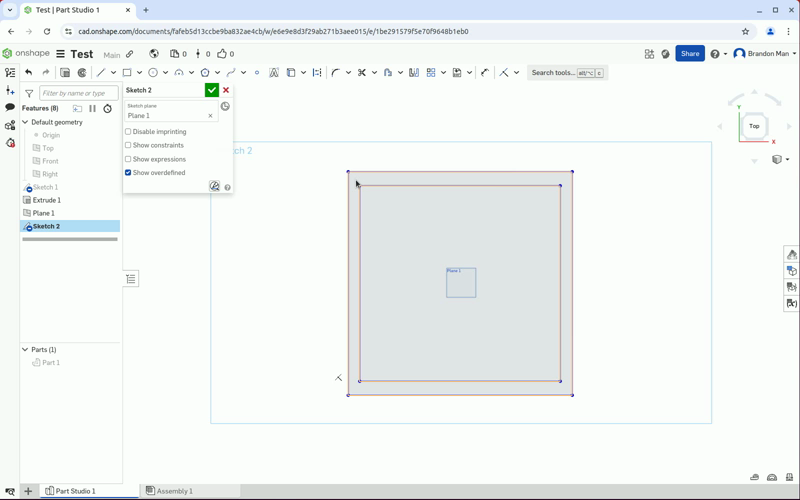
click(356, 179)
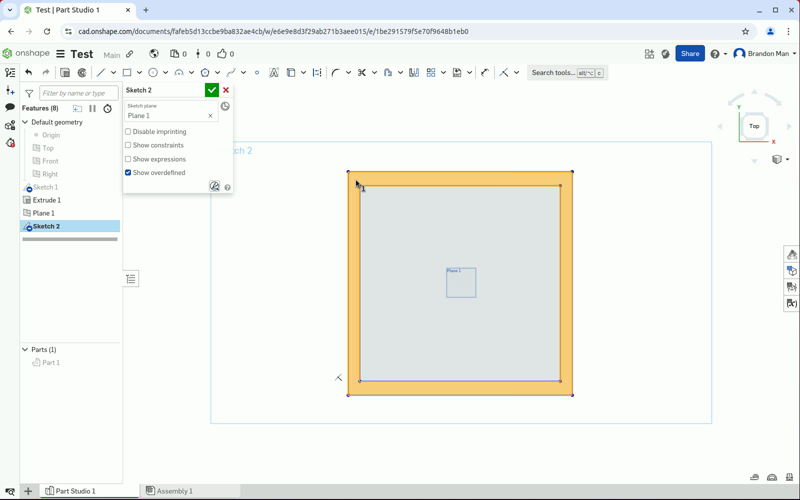
mouse_move(73, 352)
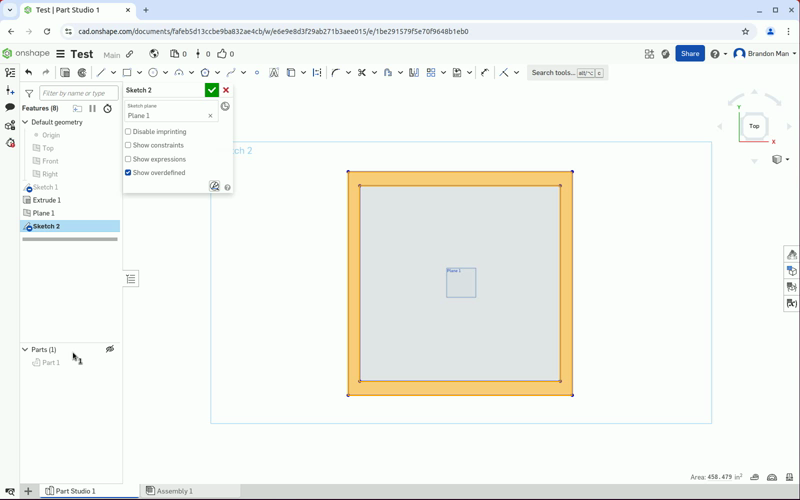
key(shift+y)
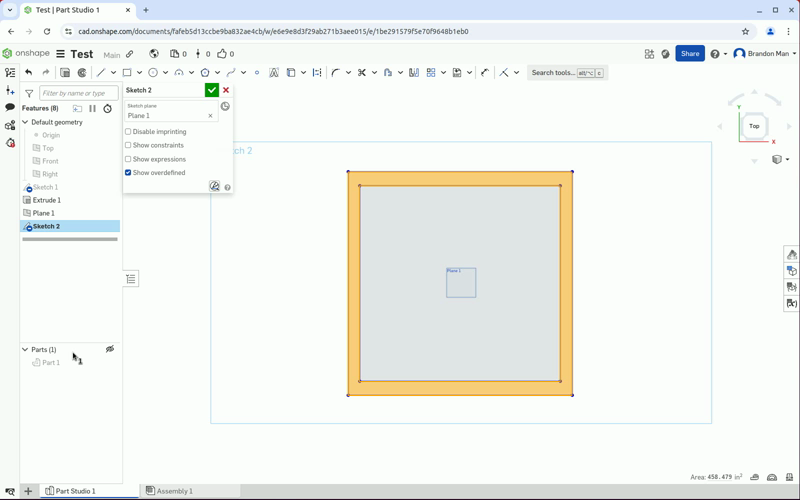
key(shift+e)
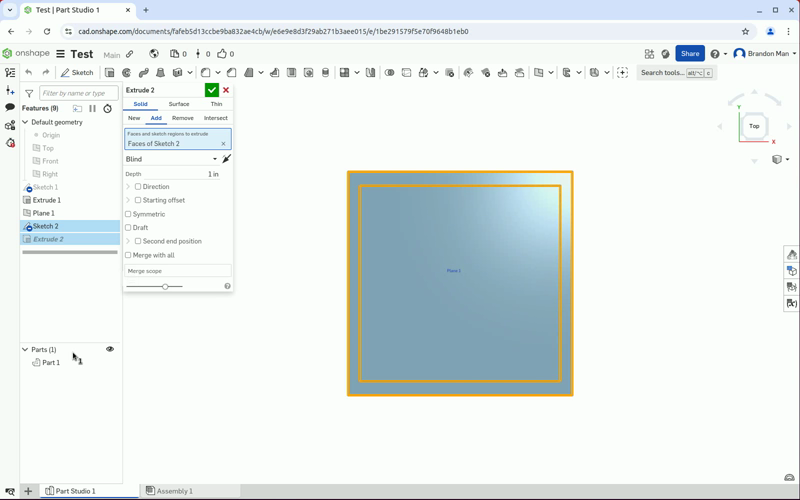
mouse_move(143, 106)
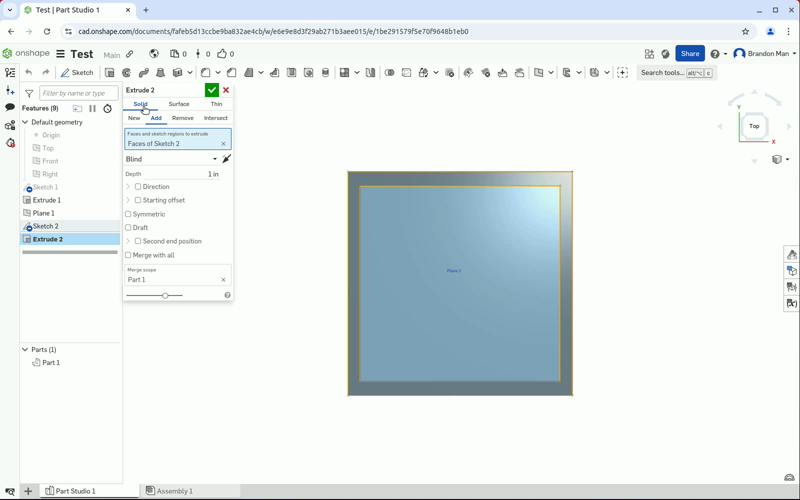
click(143, 106)
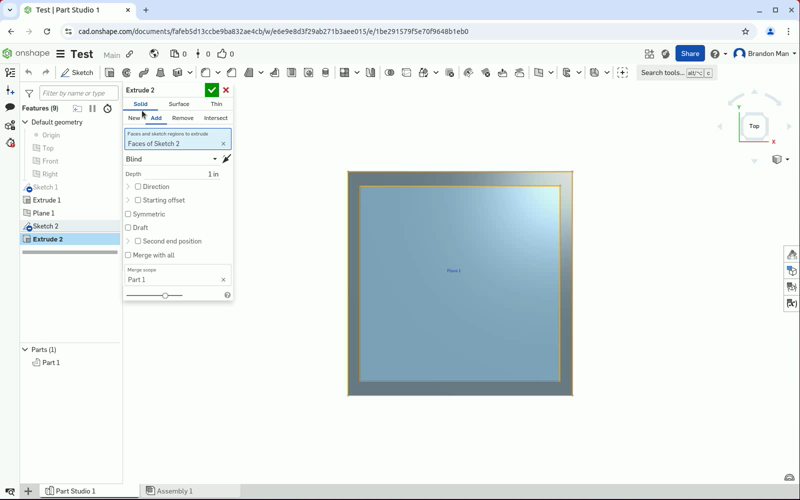
mouse_move(137, 120)
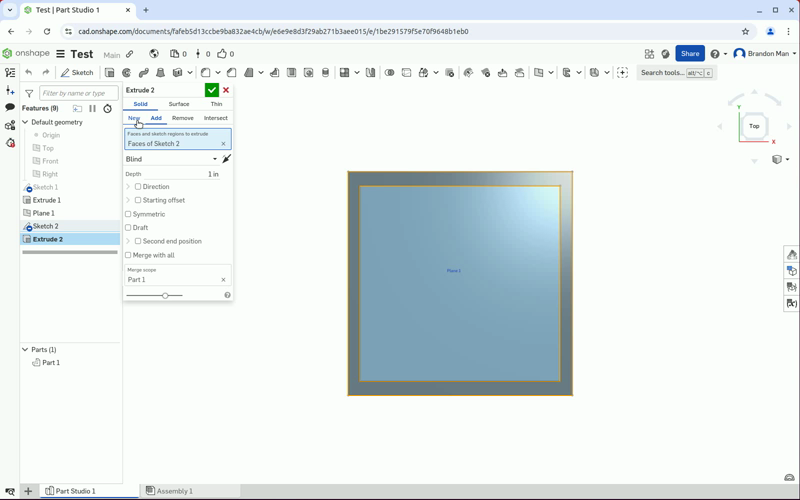
click(137, 120)
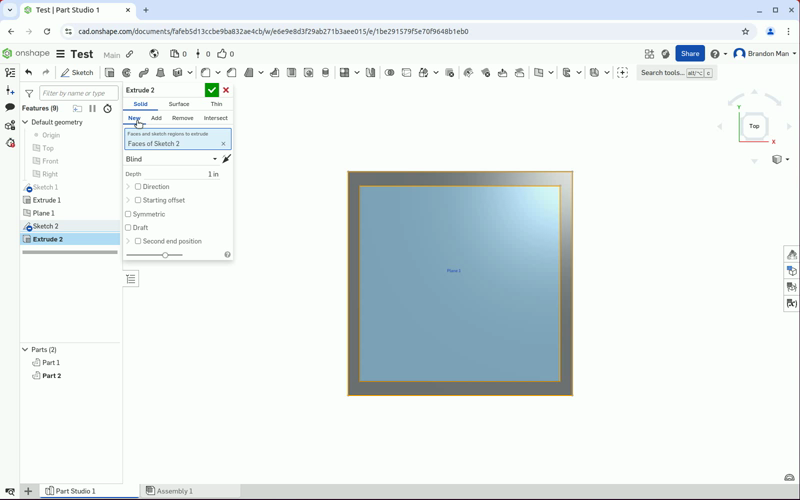
key(tab, 4)
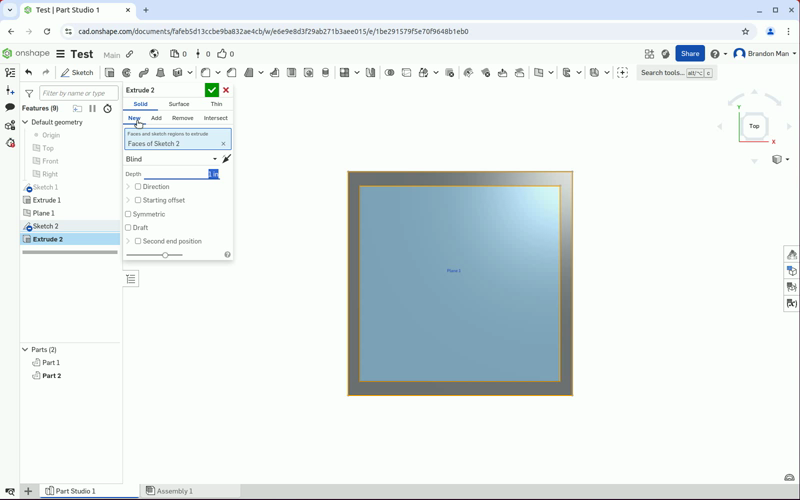
text(8.425)
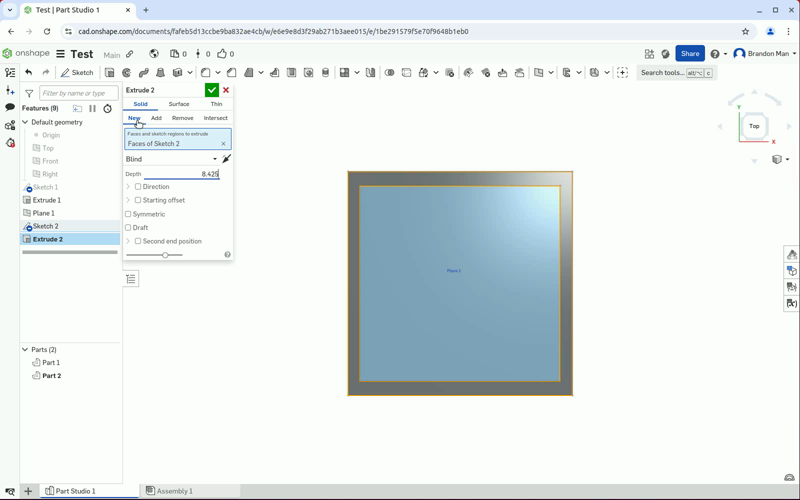
key(enter)
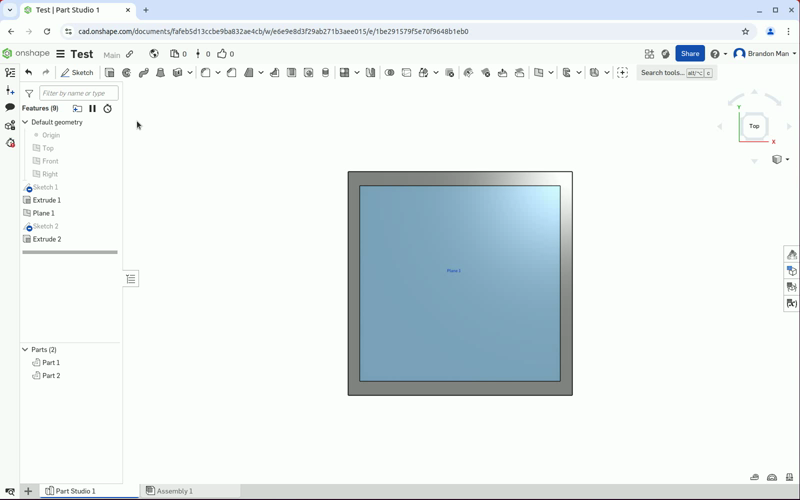
key(shift+h)
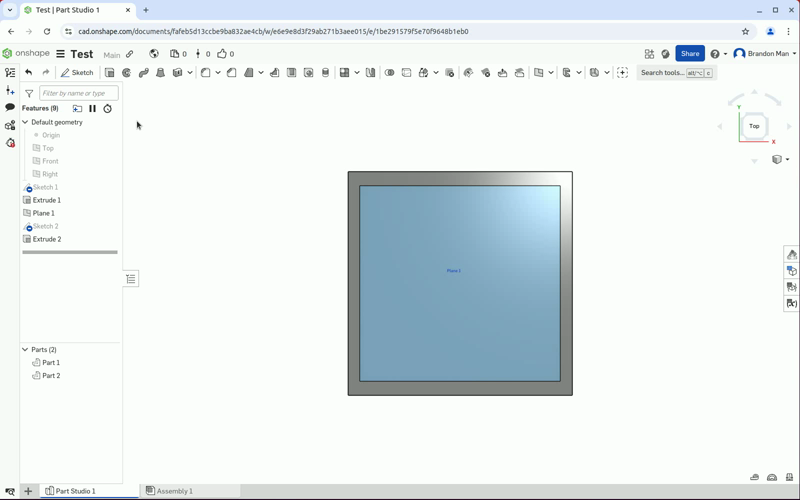
key(shift+h)
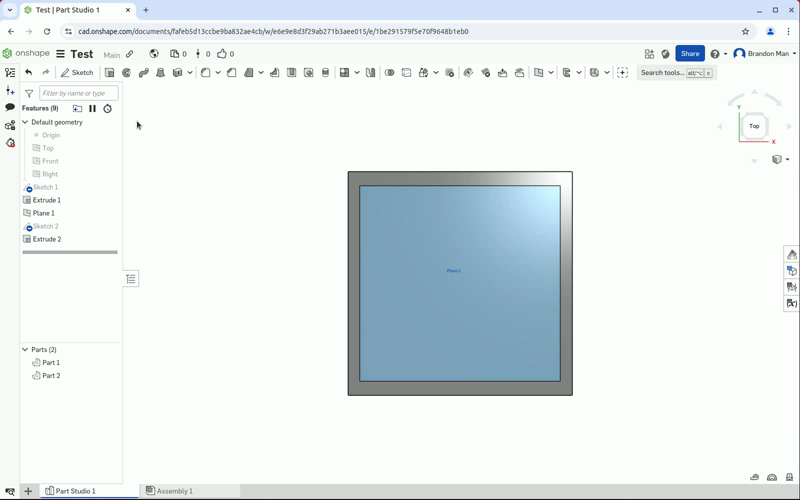
mouse_move(73, 189)
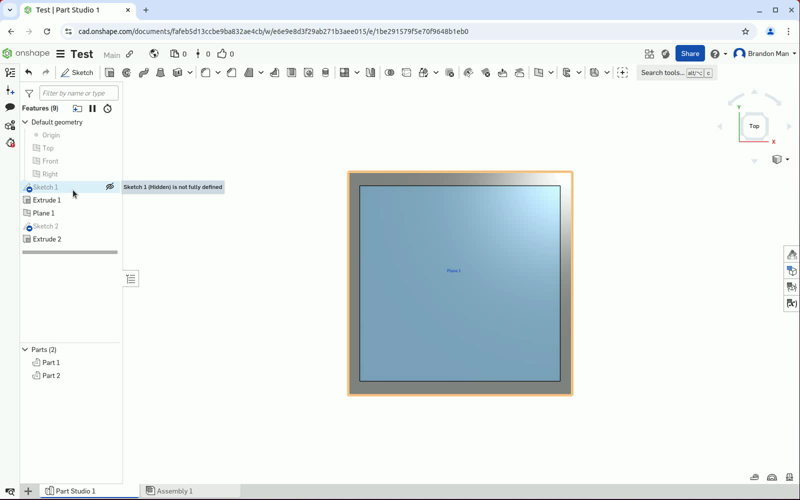
click(73, 189)
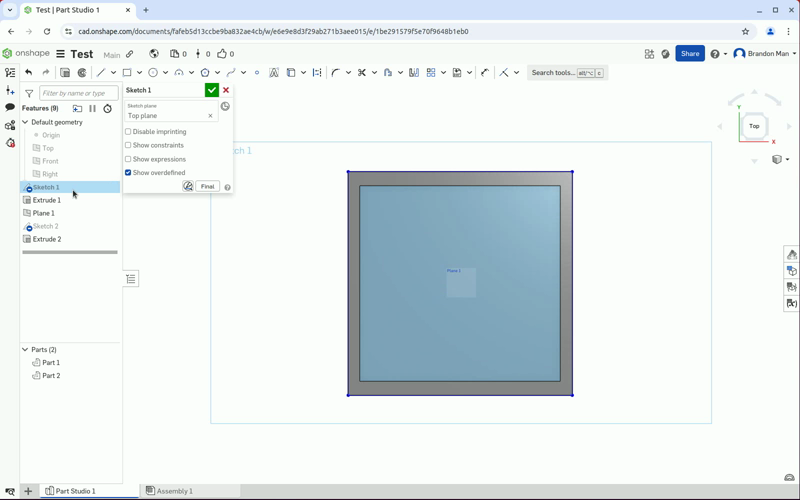
mouse_move(229, 92)
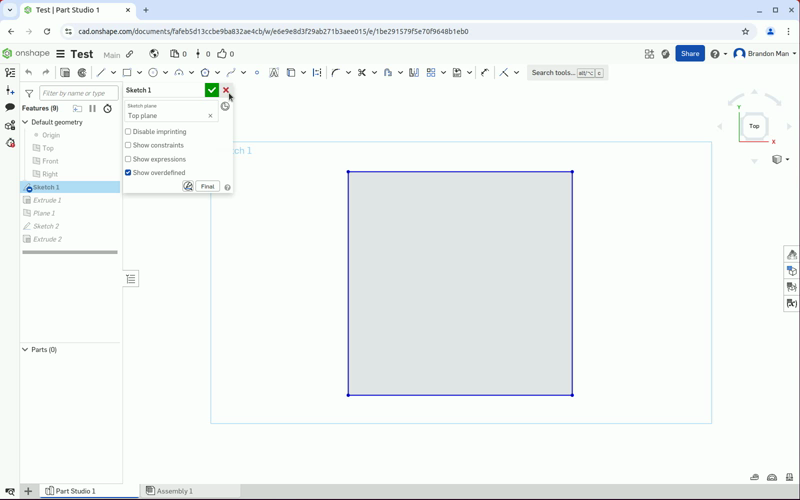
click(229, 92)
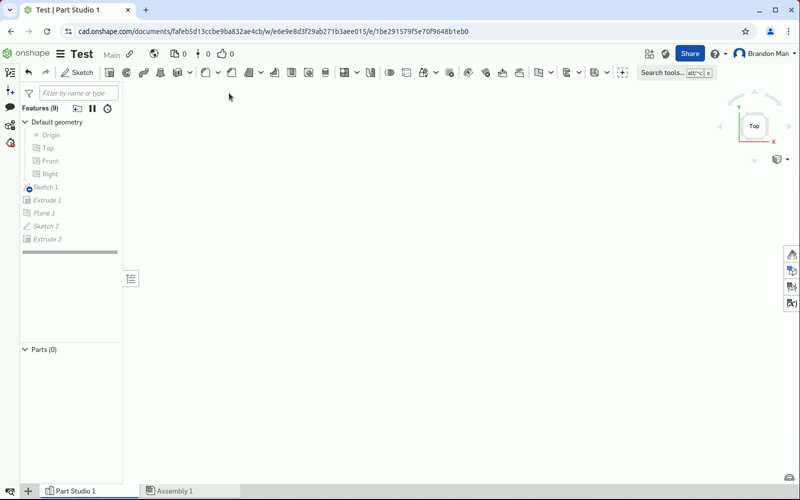
key(shift+s)
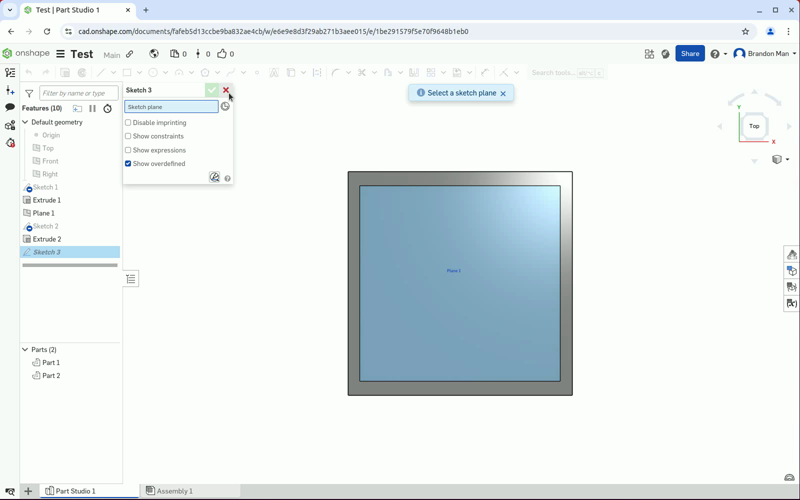
mouse_move(73, 215)
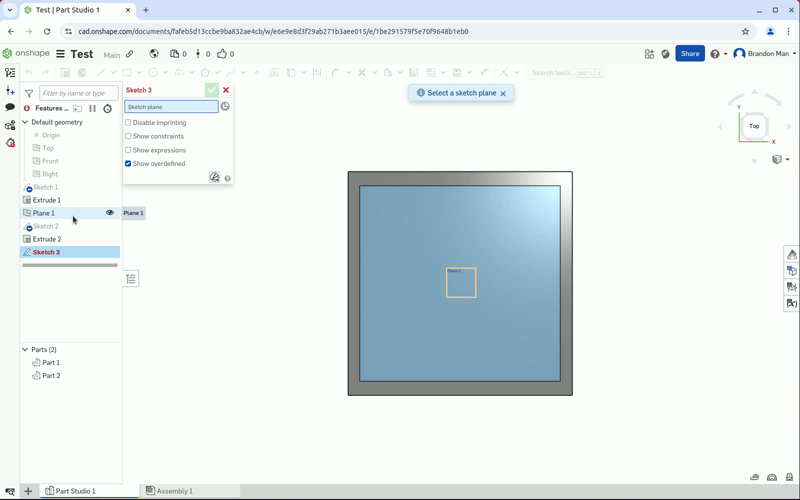
click(73, 215)
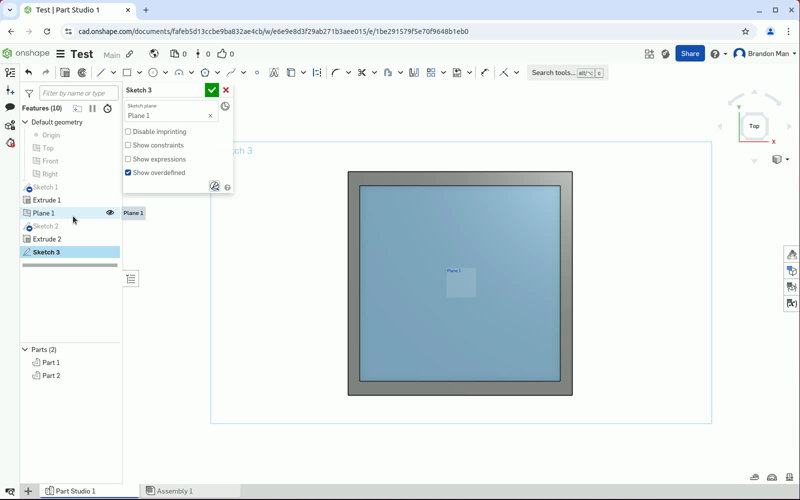
mouse_move(73, 352)
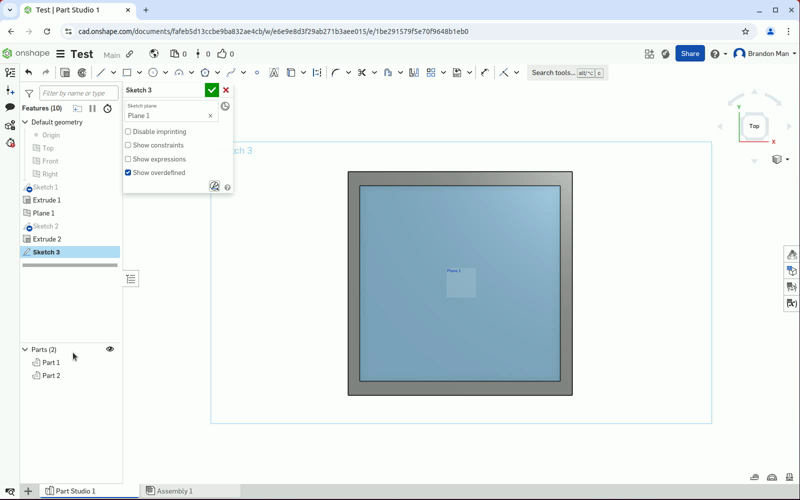
key(y)
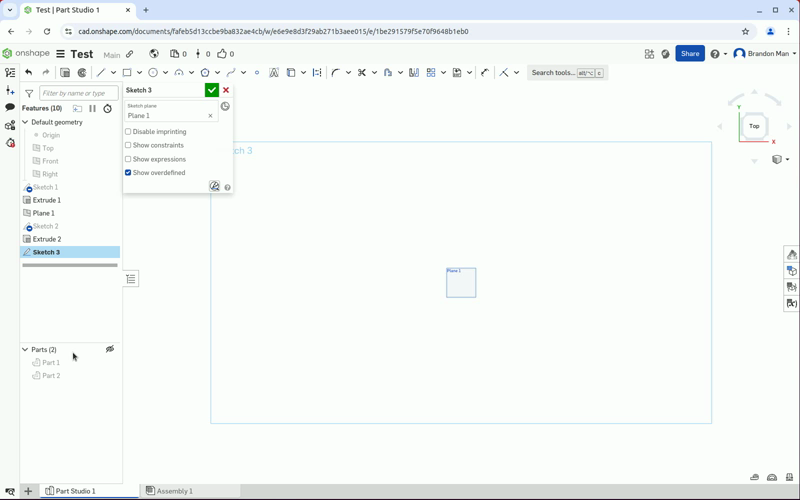
key(c)
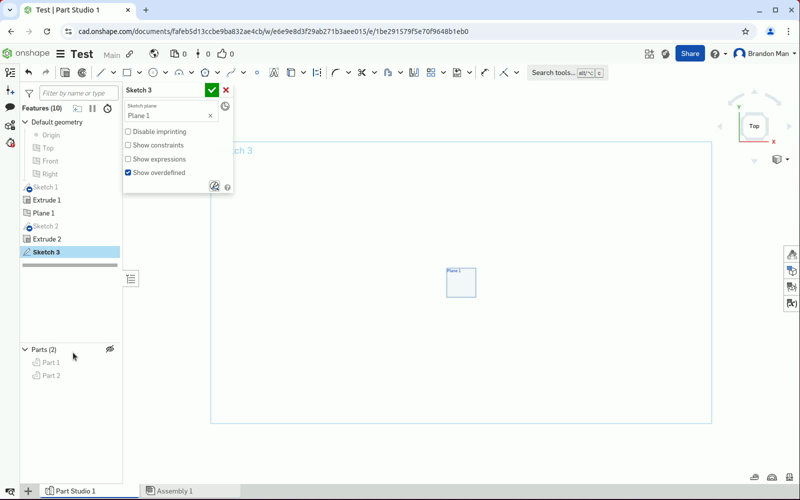
key_down(shift)
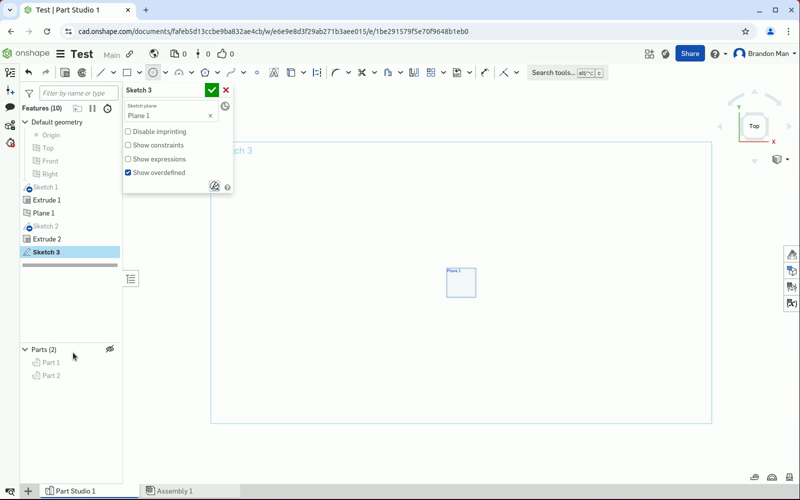
mouse_move(460, 282)
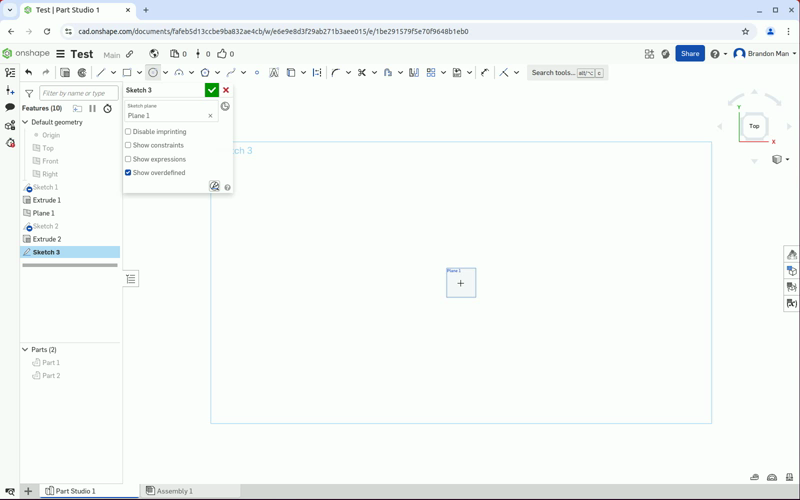
click(460, 282)
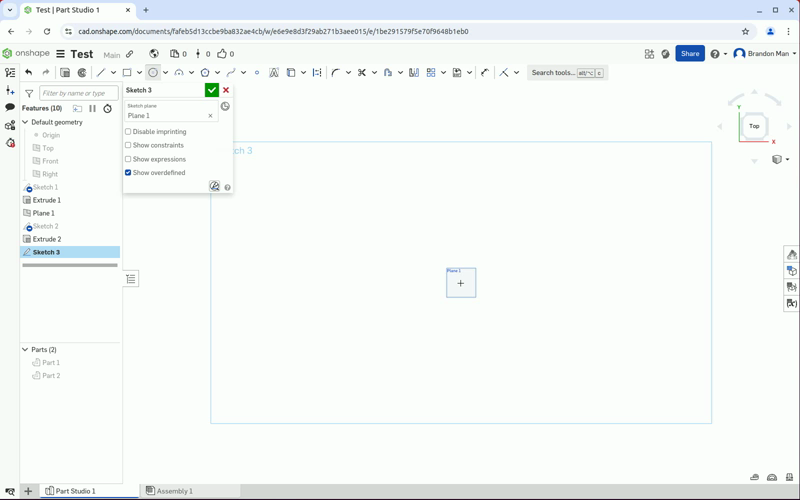
key_up(shift)
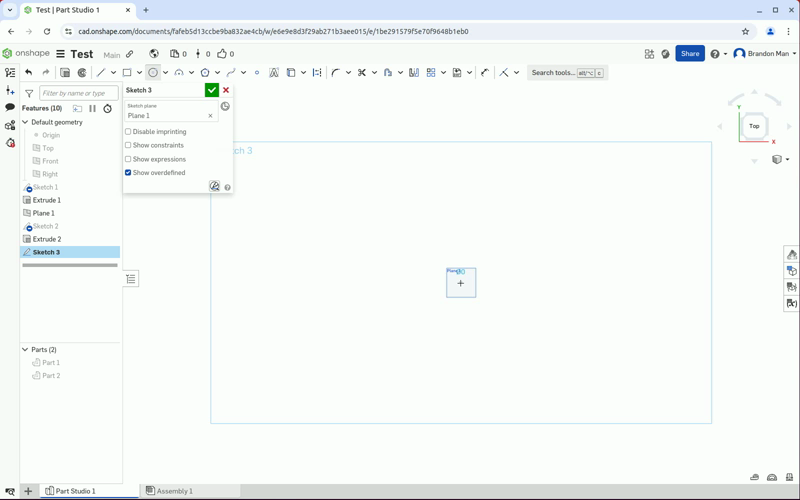
mouse_move(495, 282)
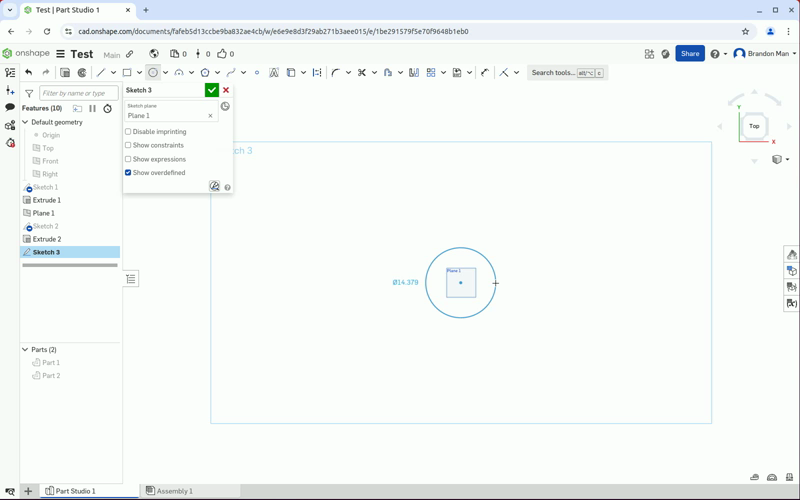
click(495, 282)
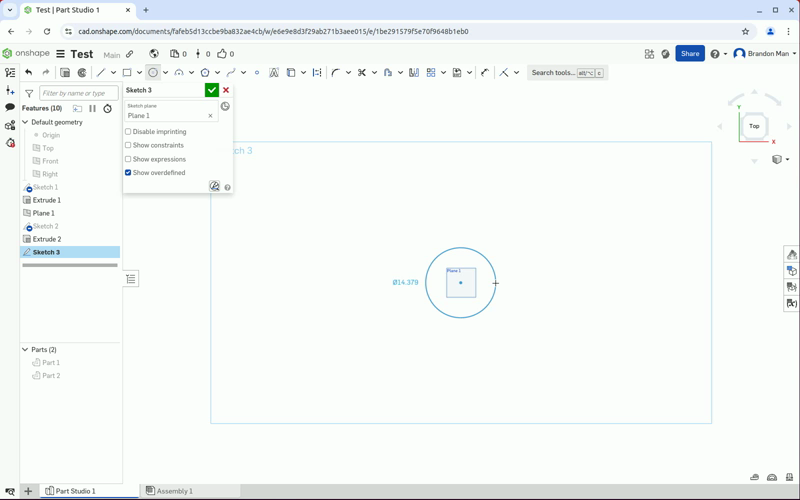
key(esc)
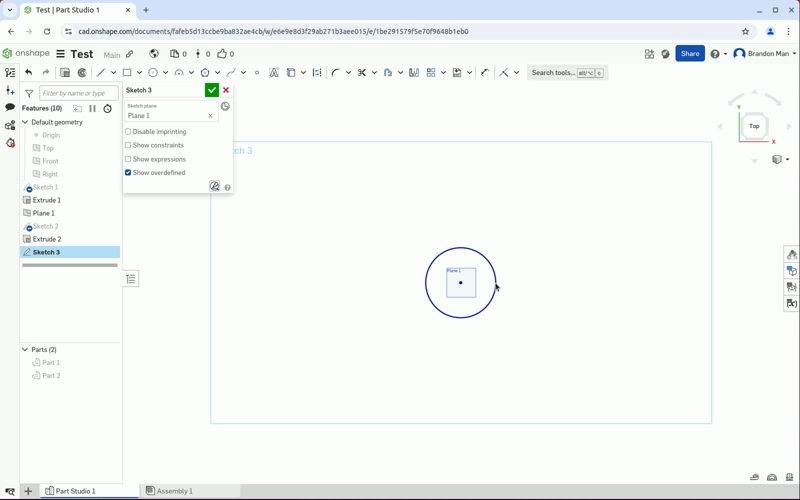
mouse_move(466, 296)
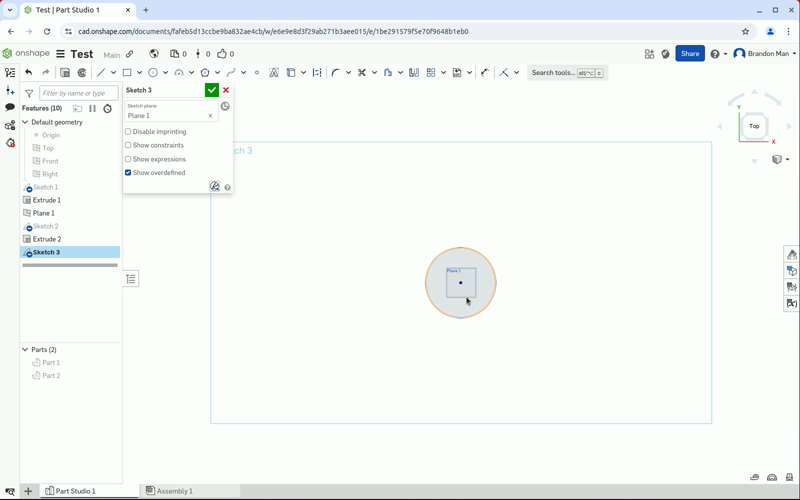
click(466, 296)
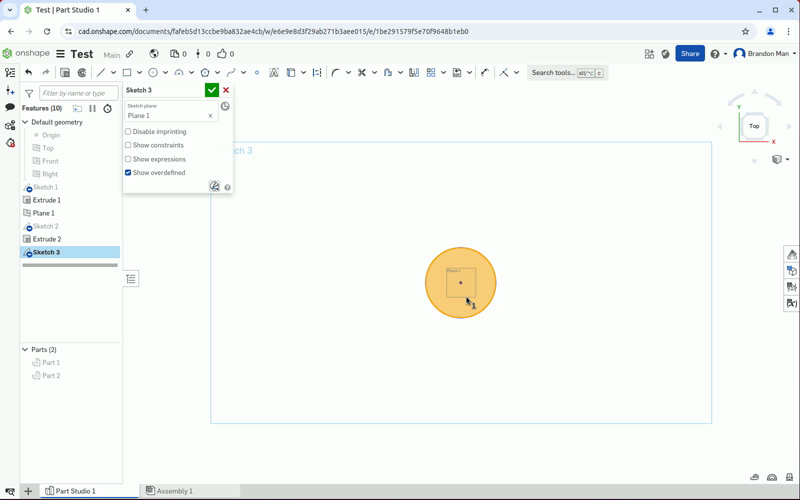
mouse_move(73, 352)
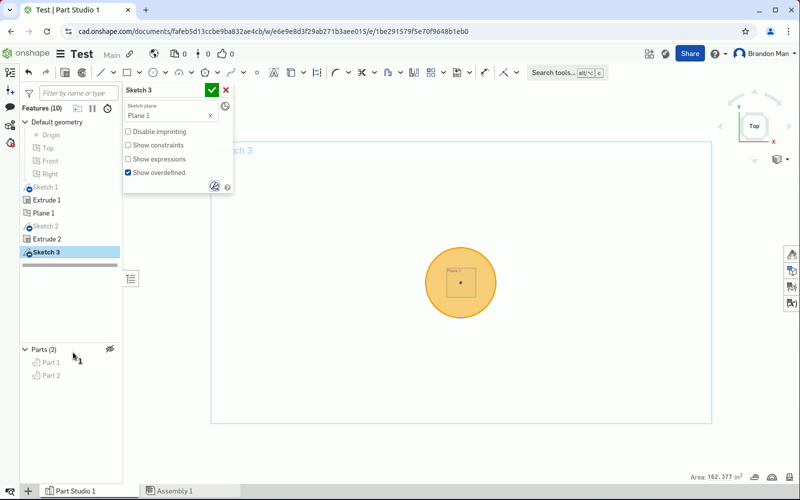
key(shift+y)
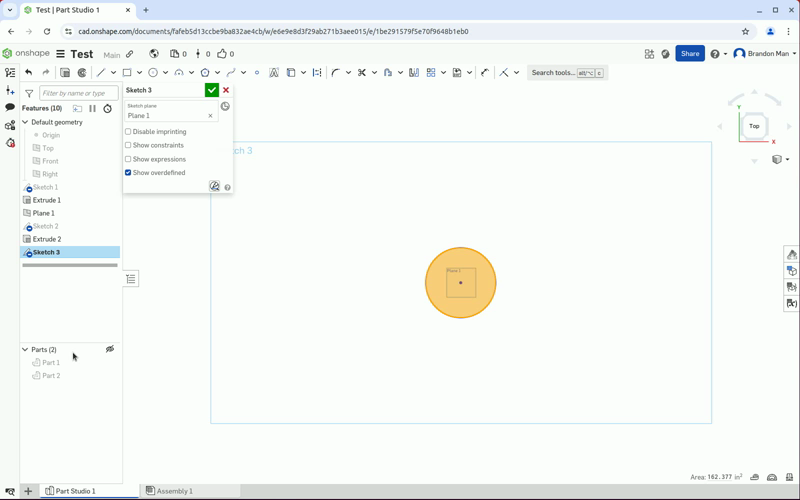
key(shift+e)
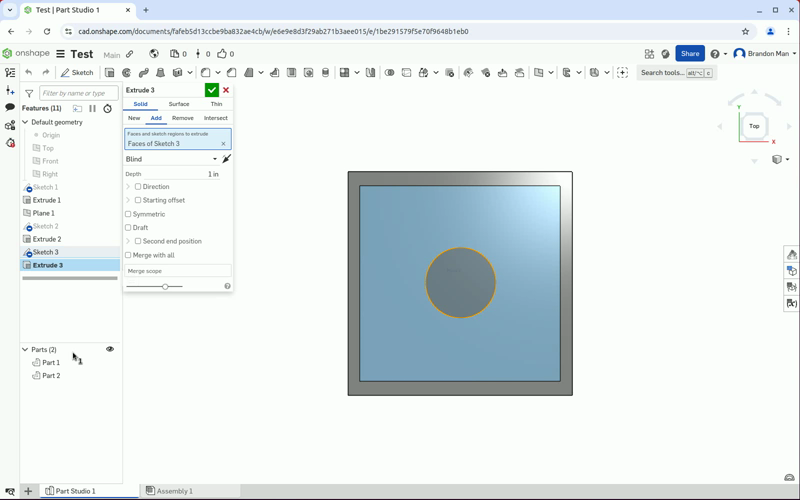
mouse_move(143, 106)
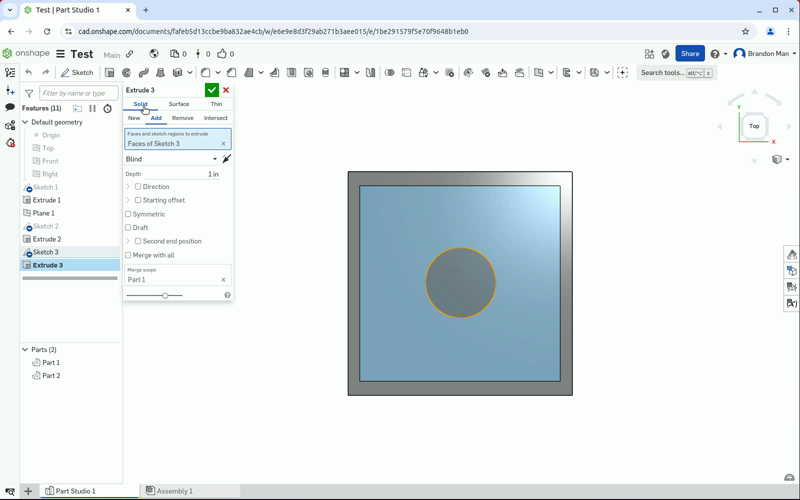
click(143, 106)
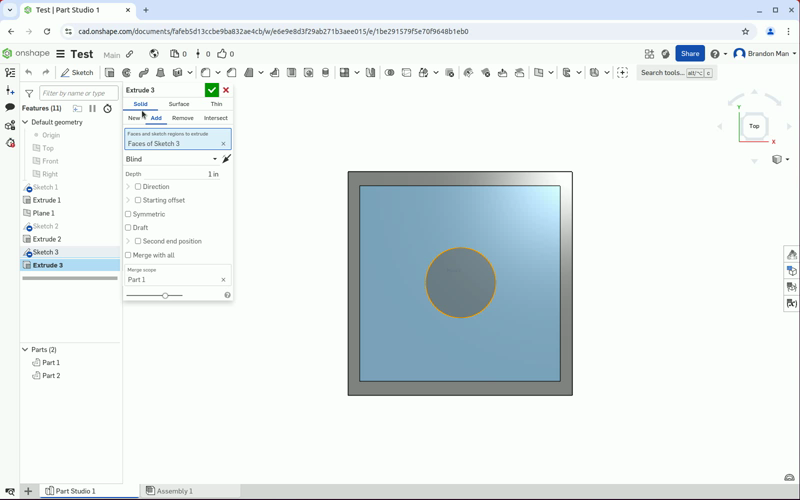
mouse_move(137, 120)
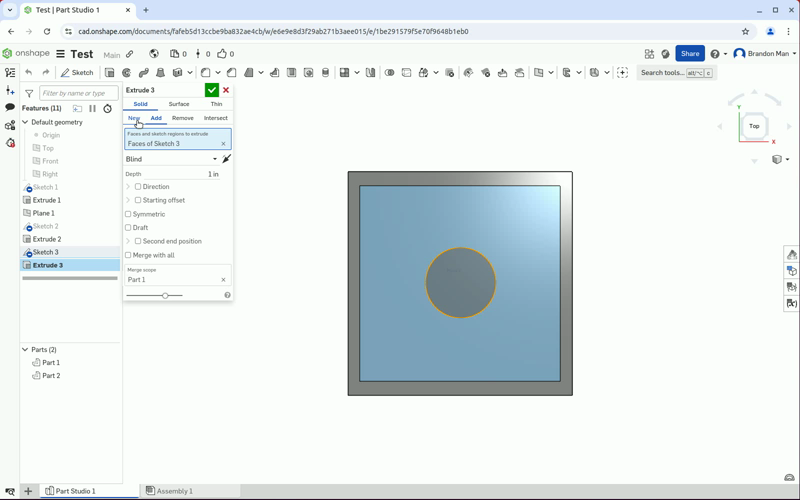
click(137, 120)
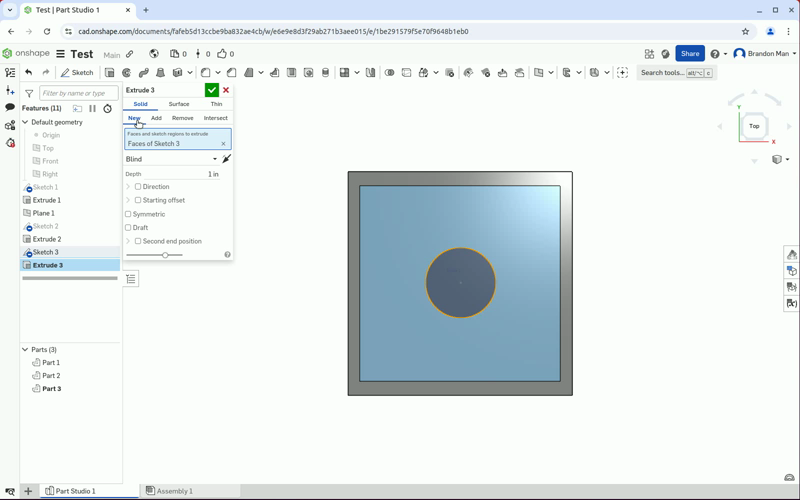
key(tab, 4)
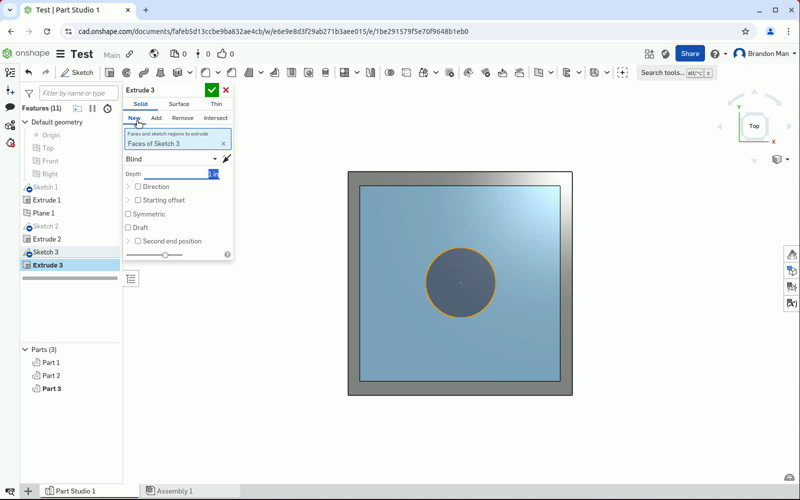
text(17.813)
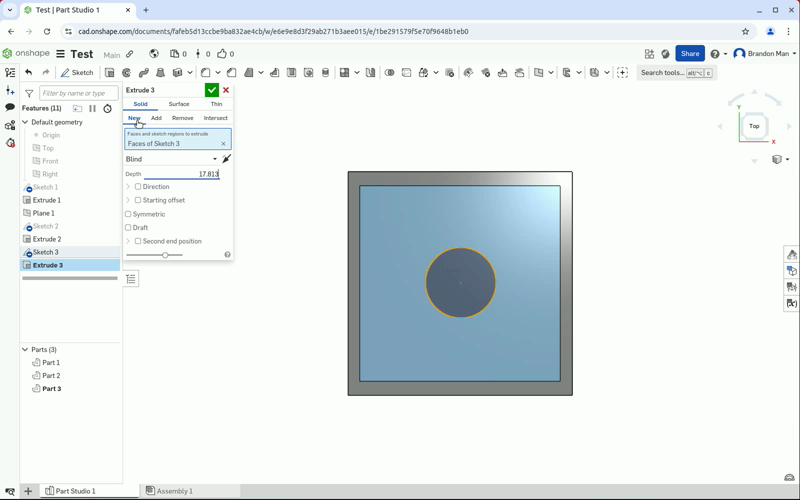
key(enter)
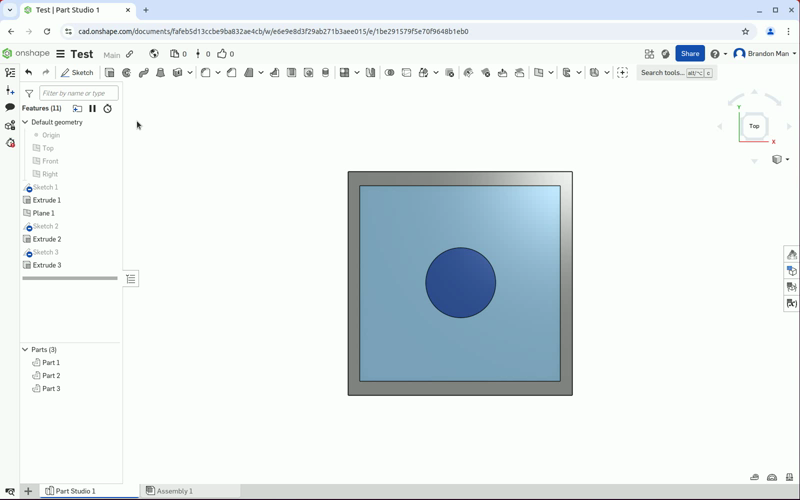
key(shift+h)
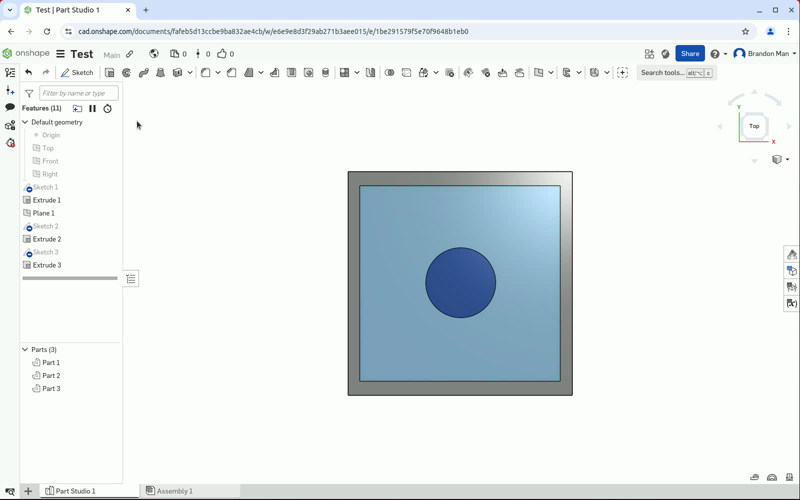
key(shift+h)
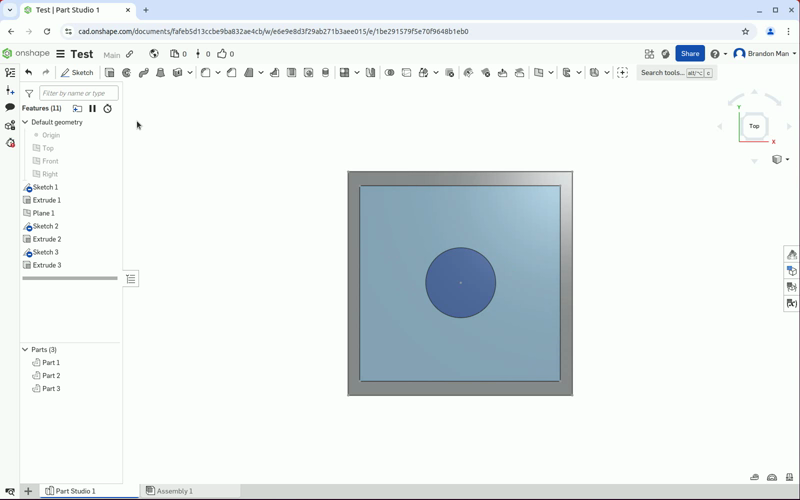
key(shift+7)
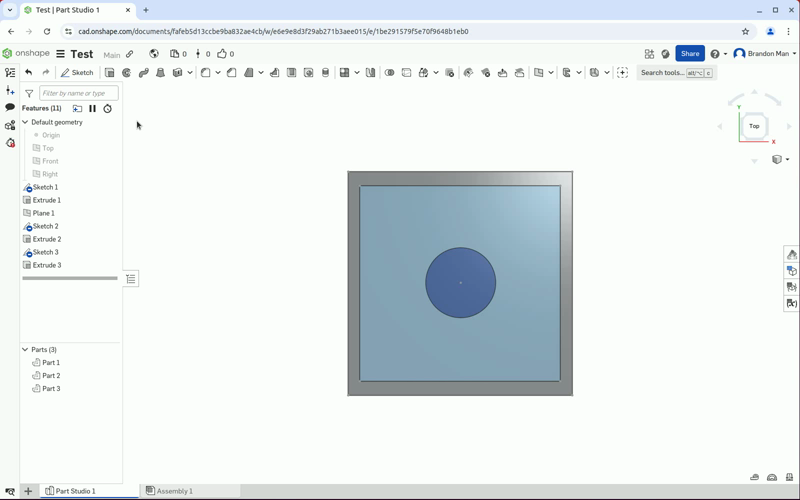
key(up, 3)
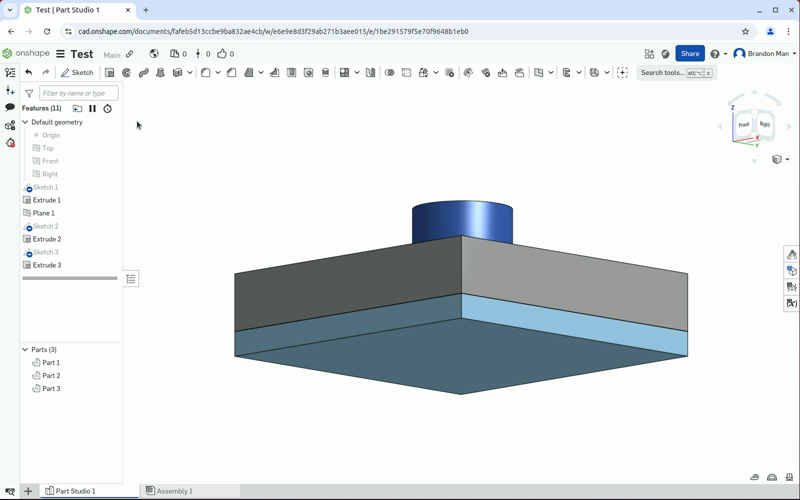
key(left, 3)
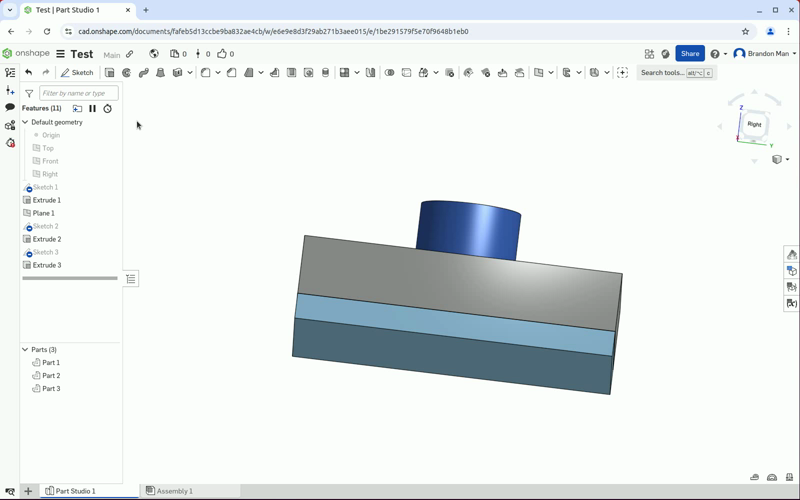
key(right, 3)
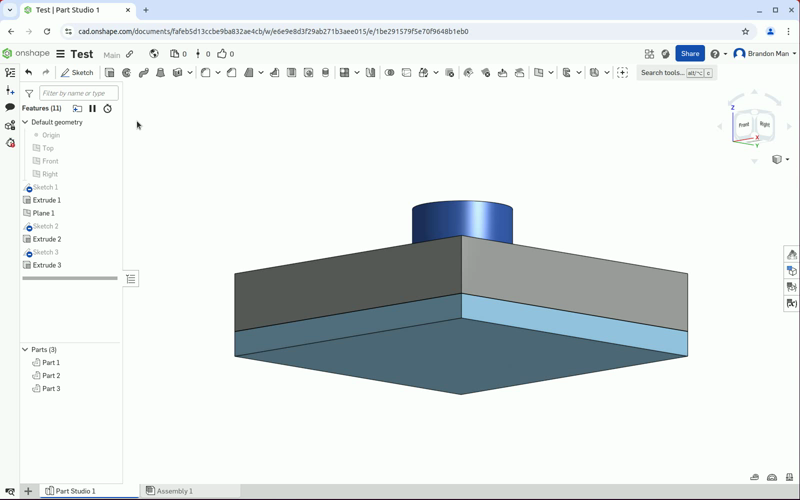
key(down, 3)
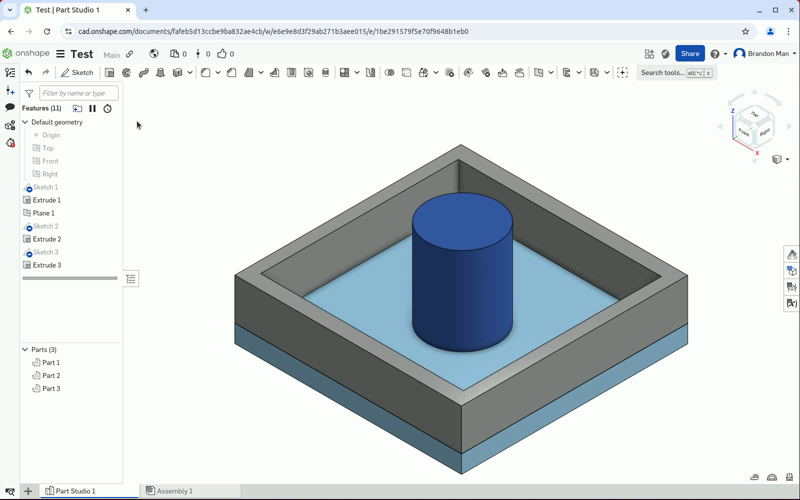
mouse_move(73, 189)
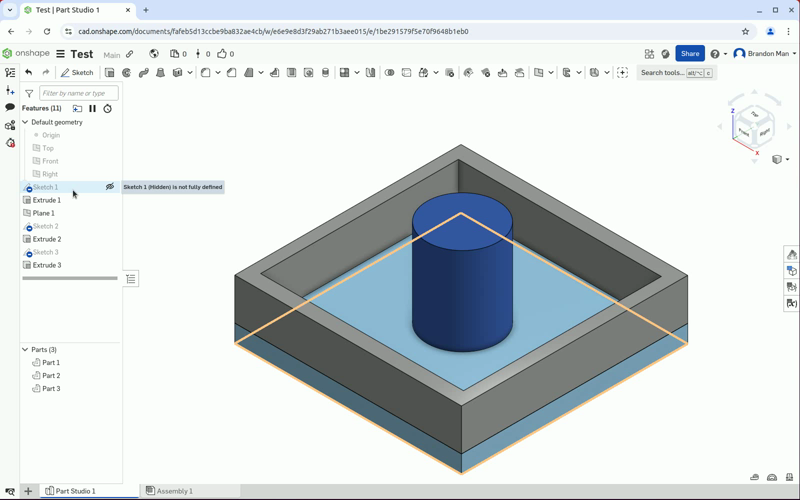
click(73, 189)